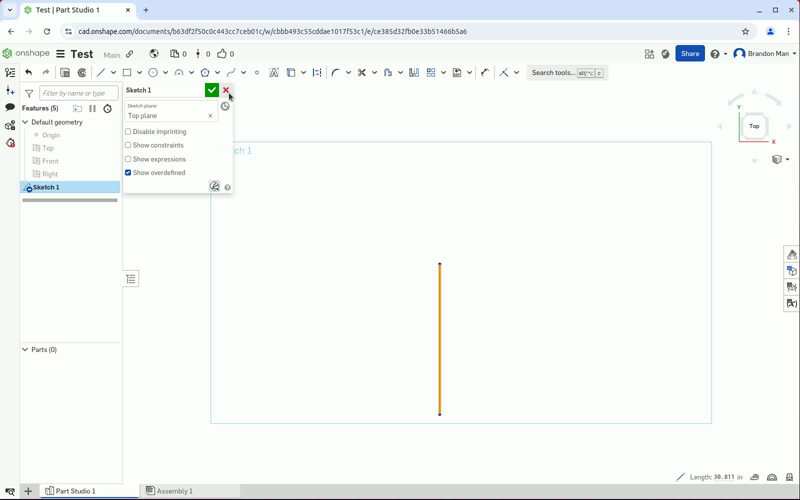
key(shift+h)
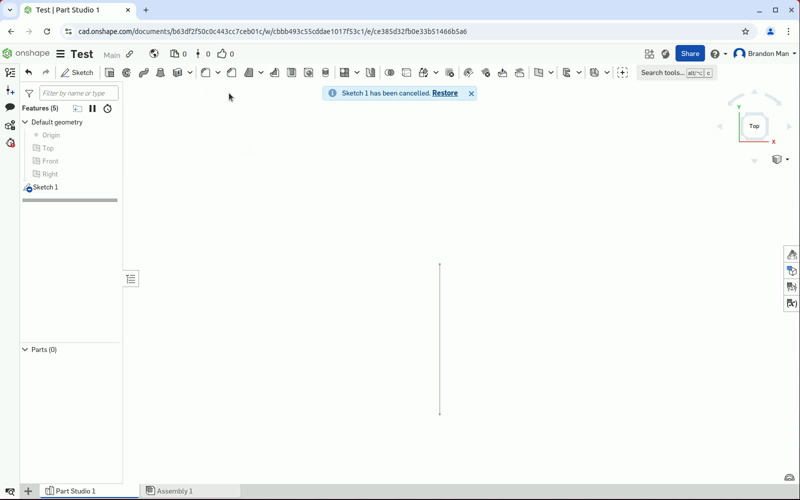
key(shift+s)
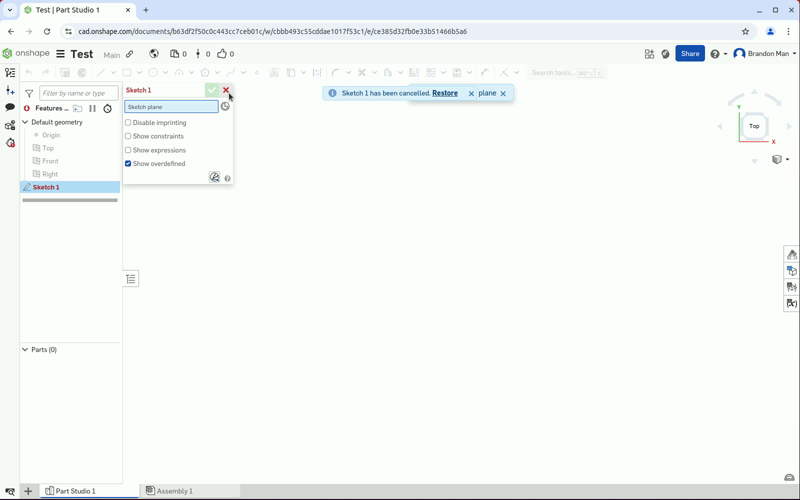
mouse_move(73, 150)
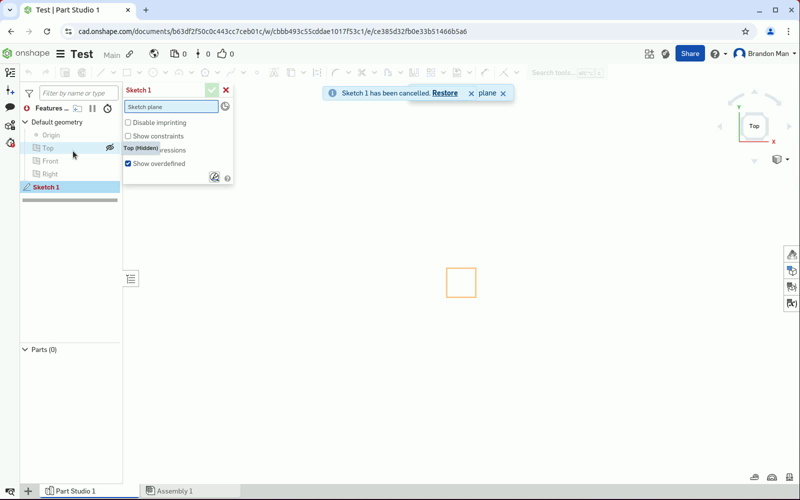
click(73, 150)
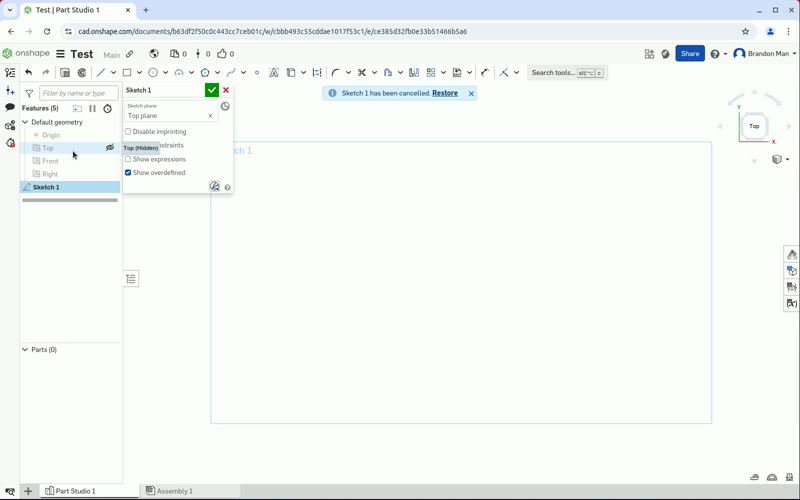
mouse_move(73, 352)
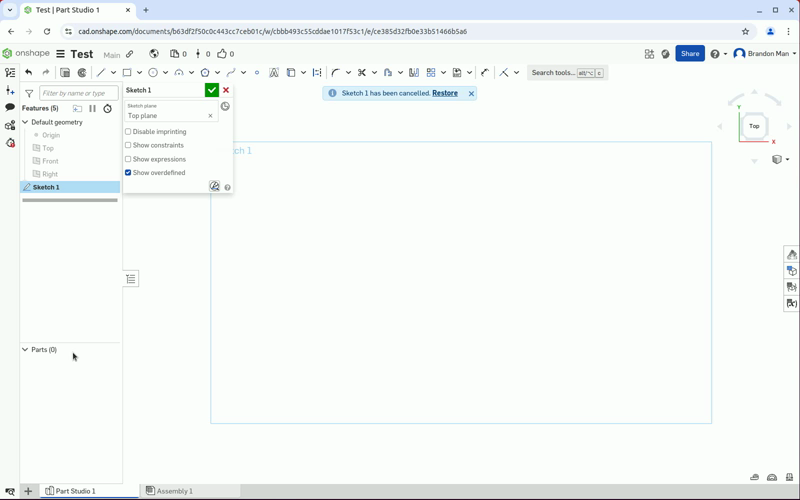
key(y)
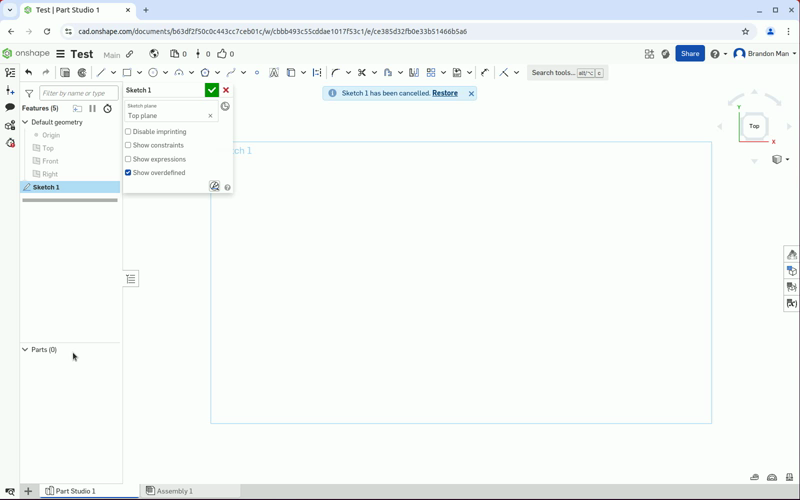
key(c)
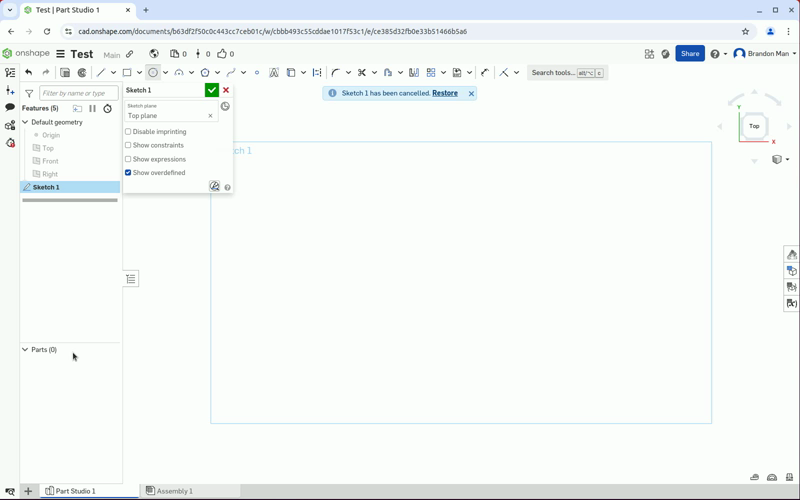
key_down(shift)
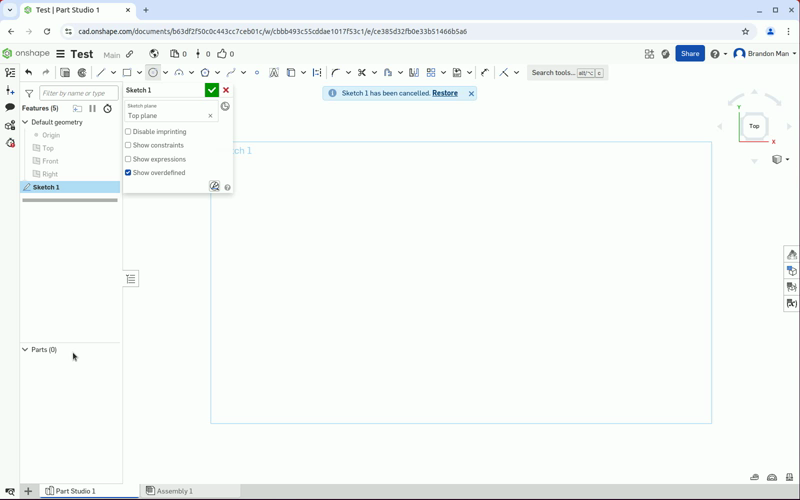
mouse_move(461, 282)
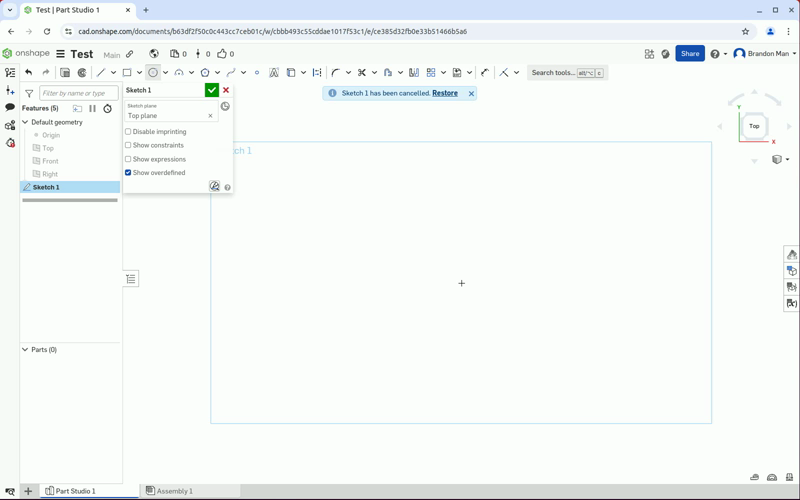
click(461, 282)
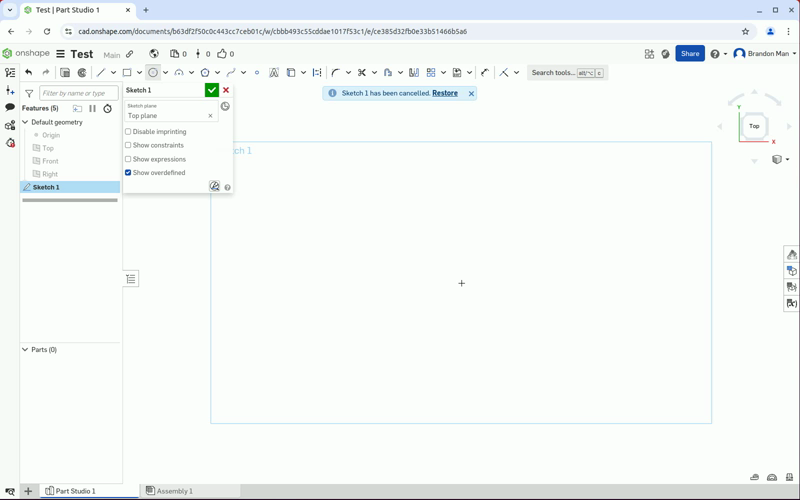
key_up(shift)
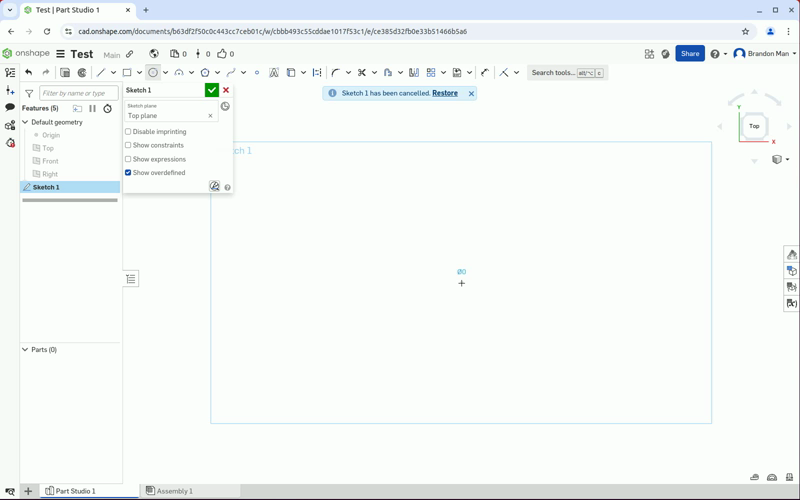
mouse_move(474, 282)
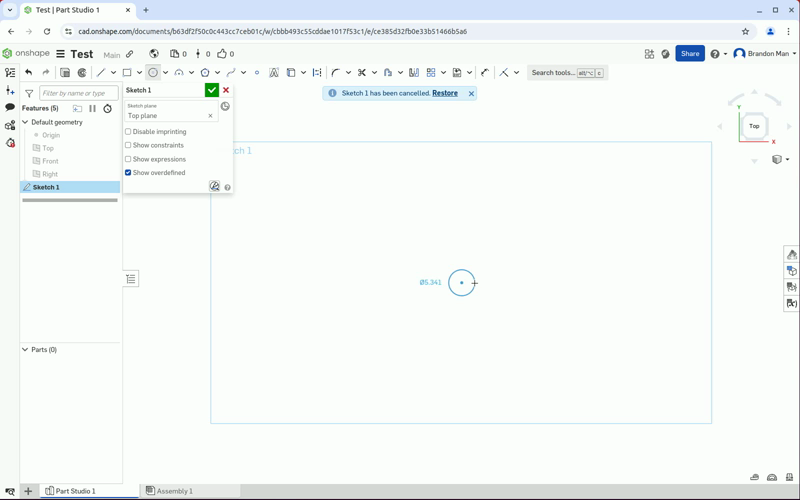
click(474, 282)
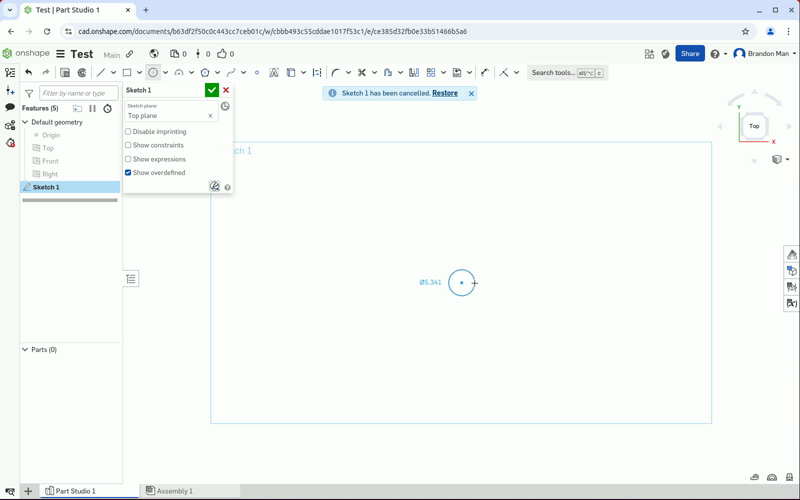
key(esc)
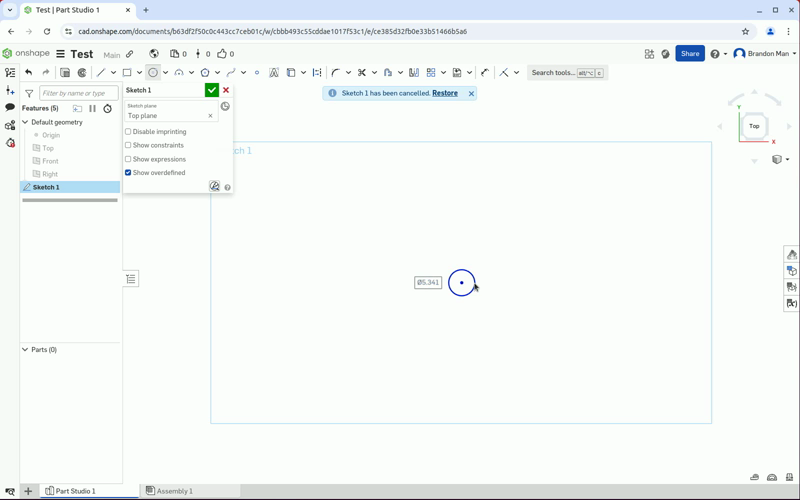
mouse_move(453, 291)
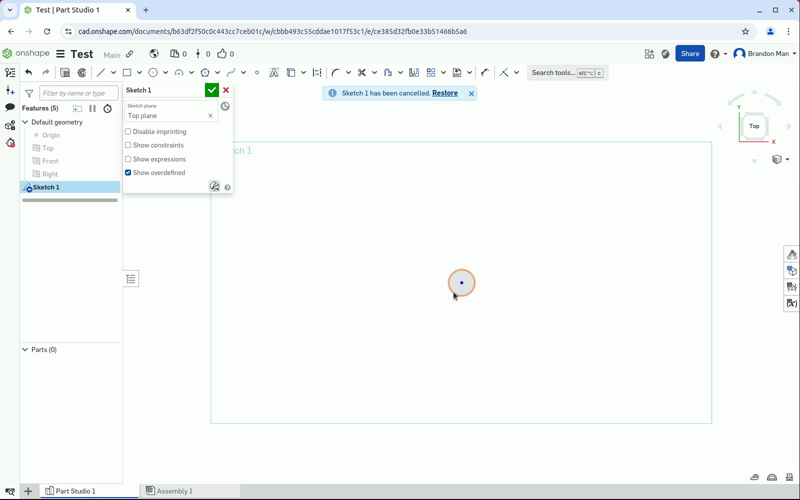
scroll(6)
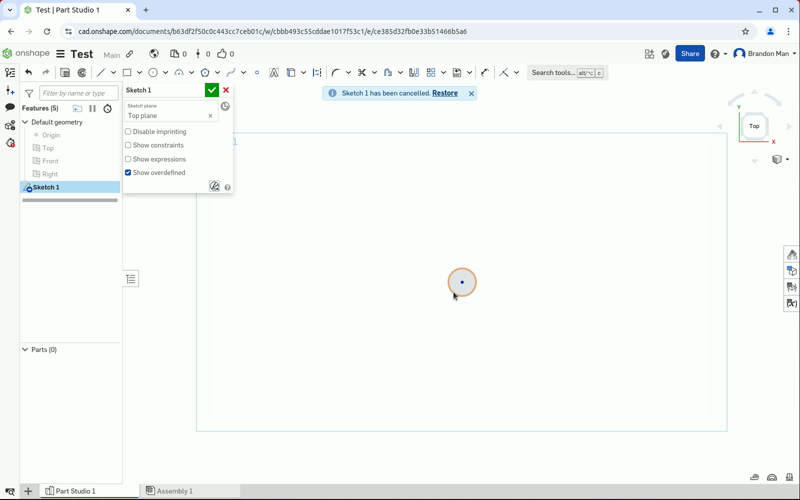
scroll(6)
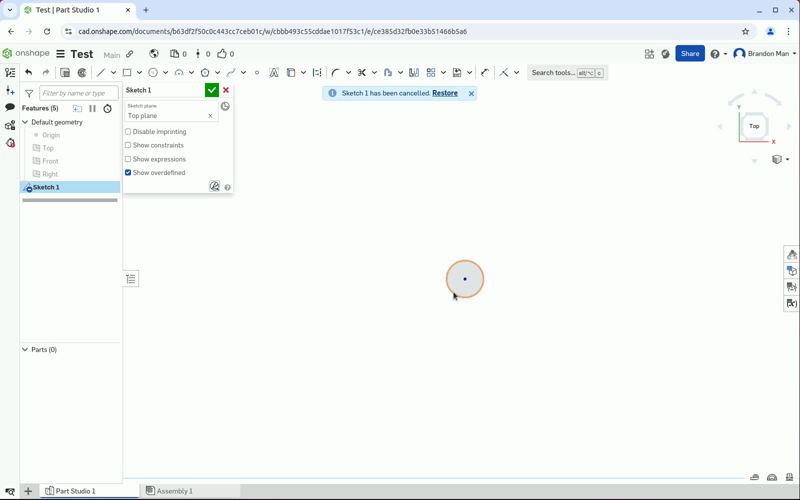
scroll(6)
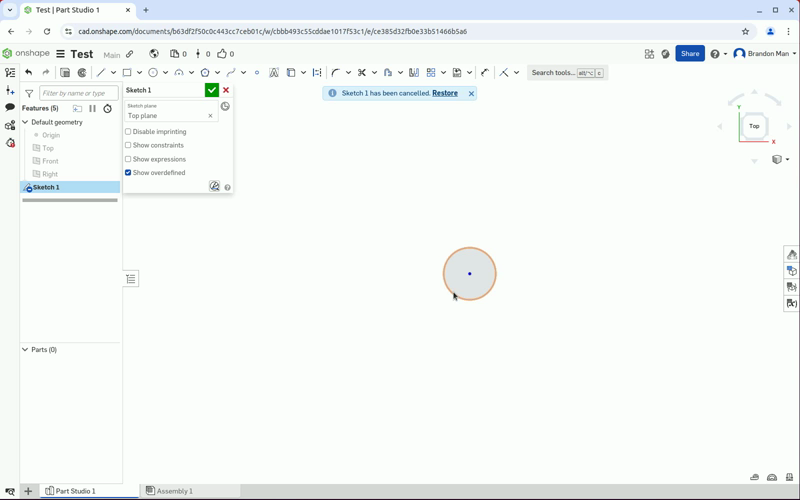
scroll(6)
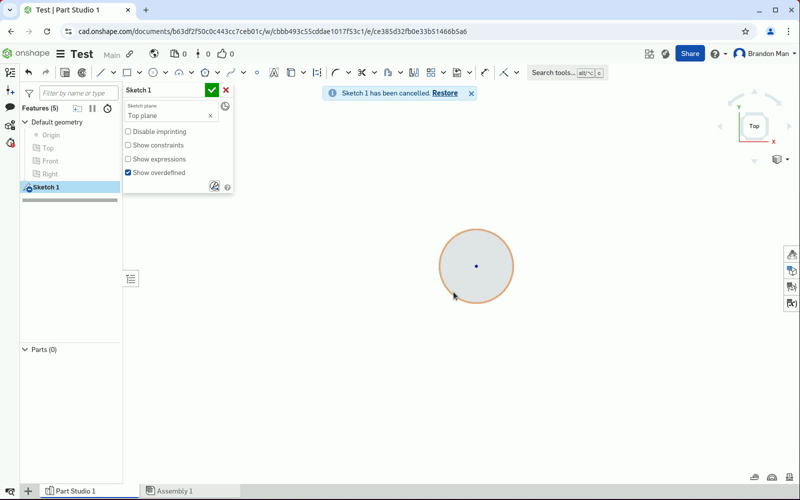
scroll(6)
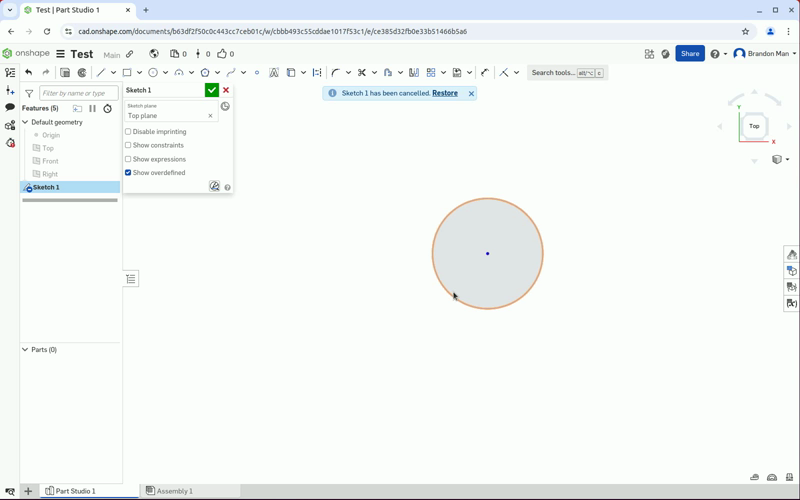
scroll(6)
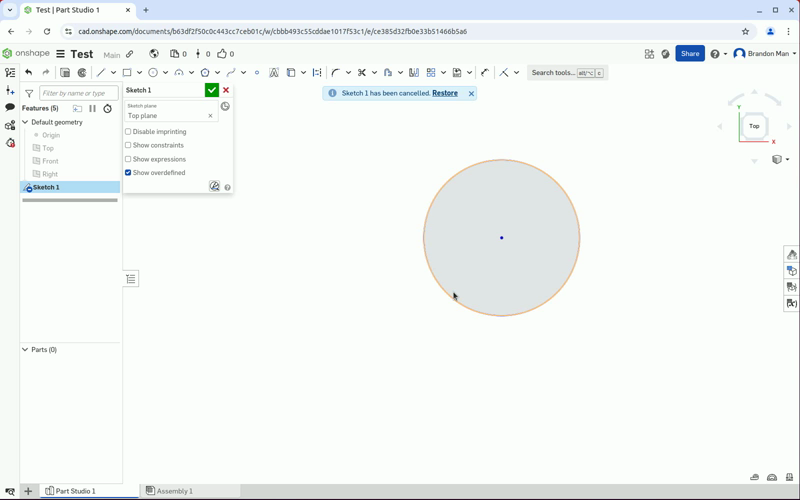
scroll(6)
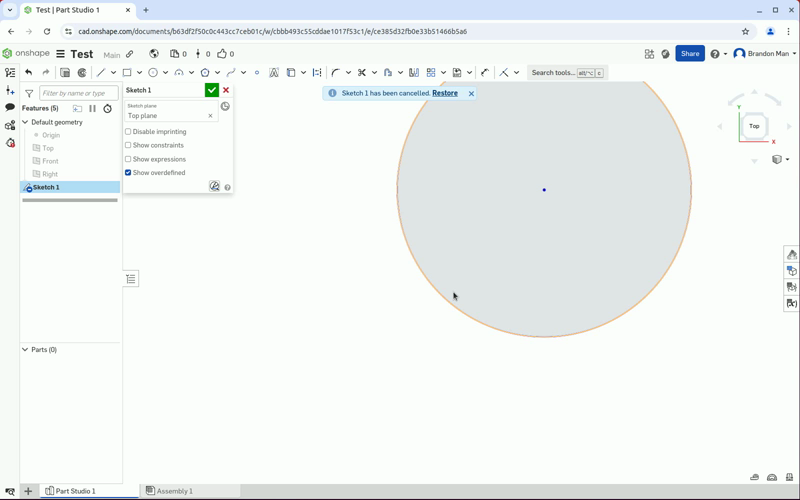
click(453, 291)
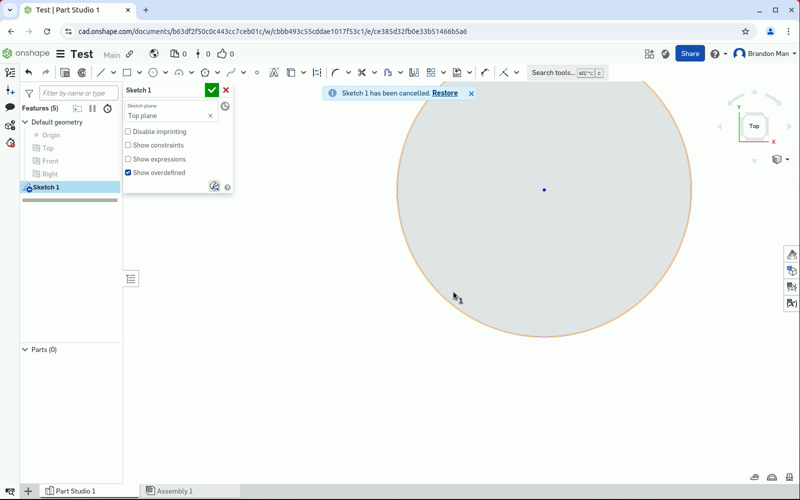
scroll(-6)
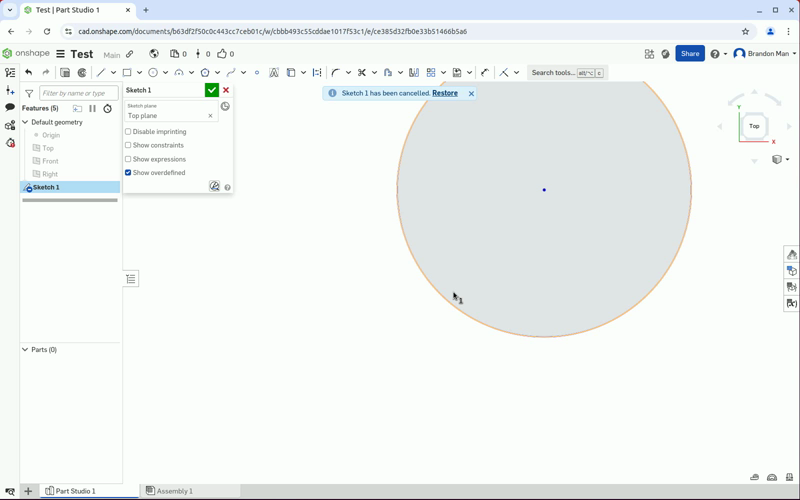
scroll(-6)
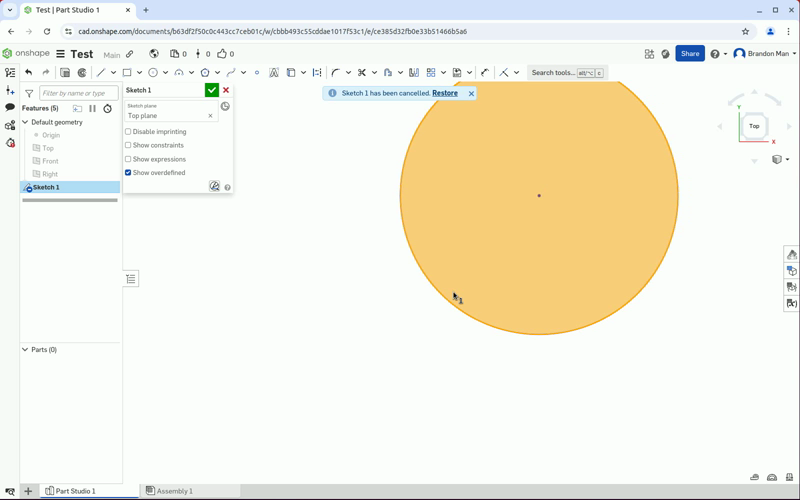
scroll(-6)
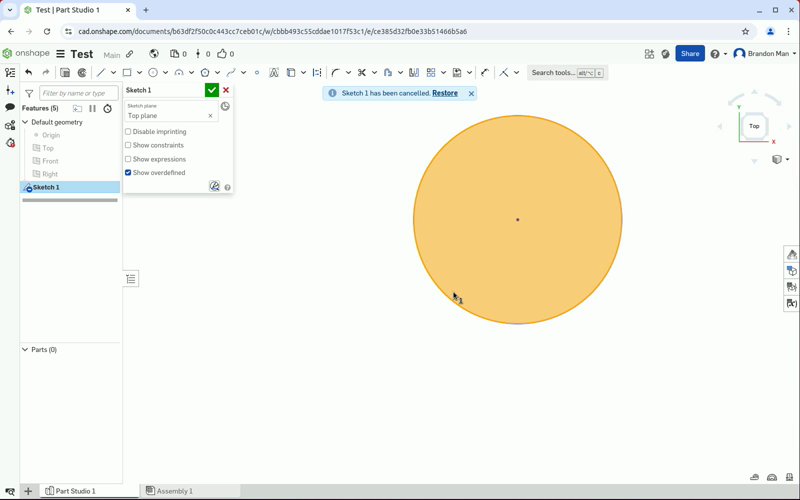
scroll(-6)
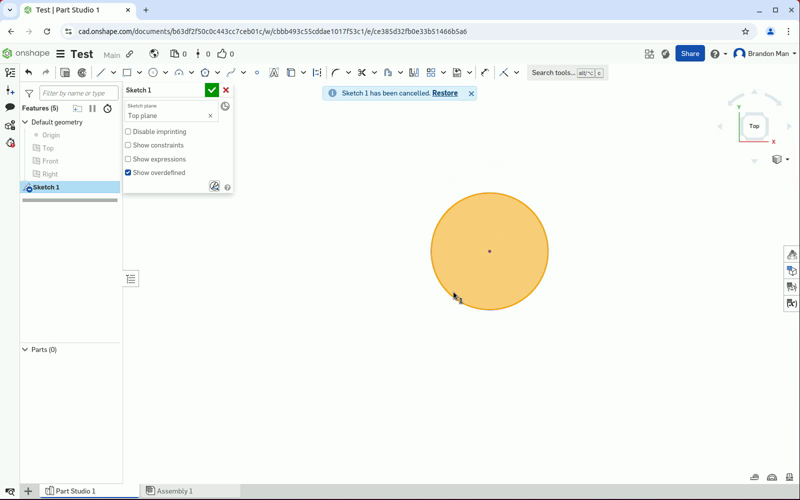
scroll(-6)
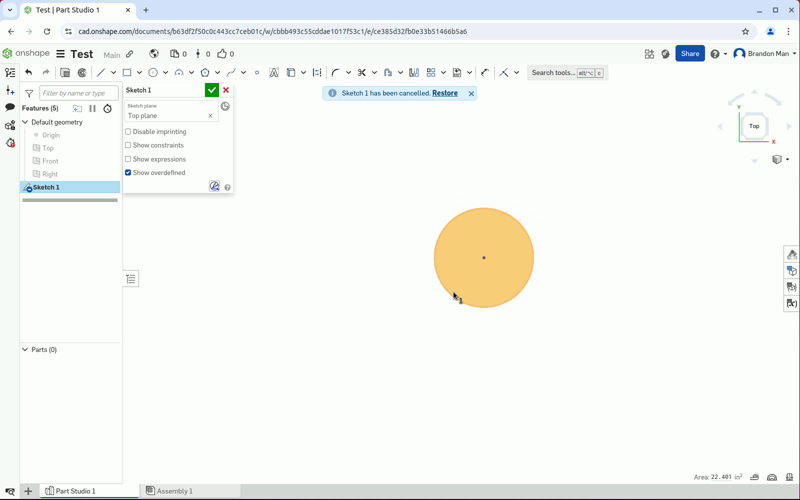
scroll(-6)
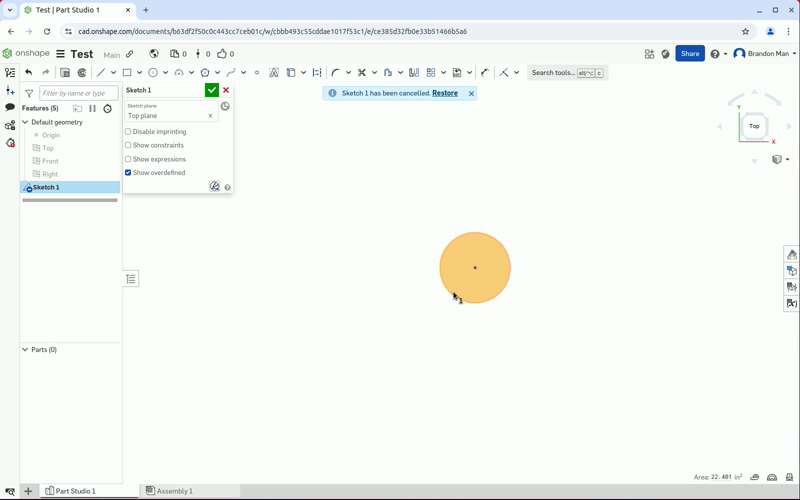
scroll(-6)
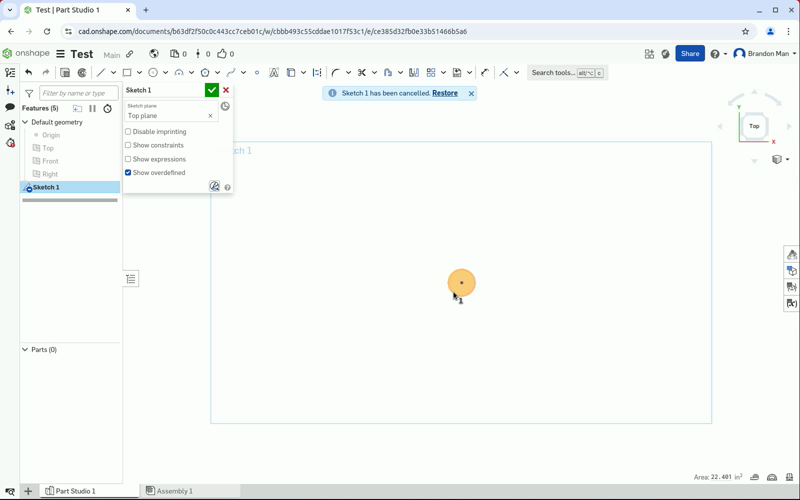
mouse_move(73, 352)
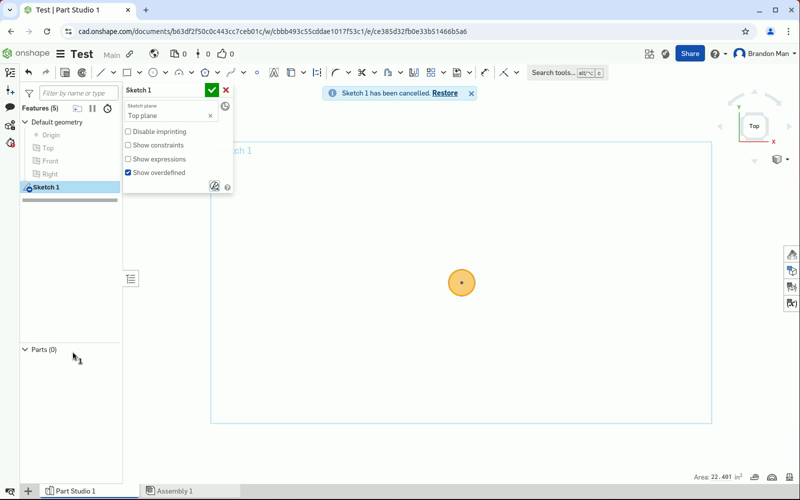
key(shift+y)
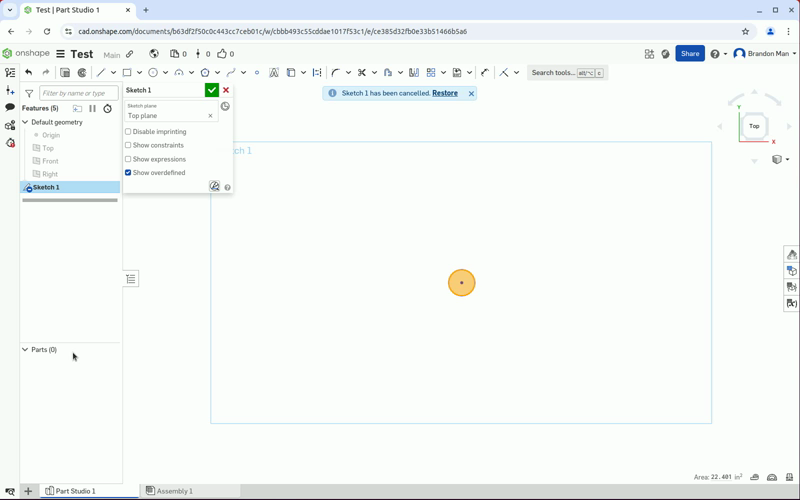
key(shift+e)
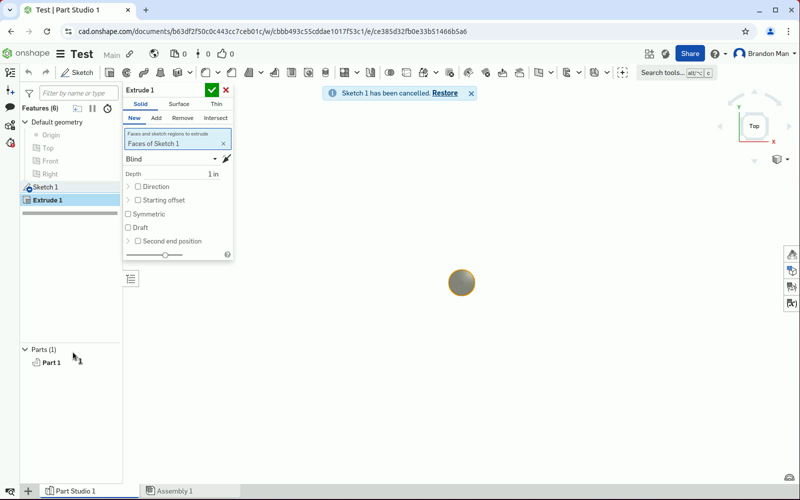
mouse_move(143, 106)
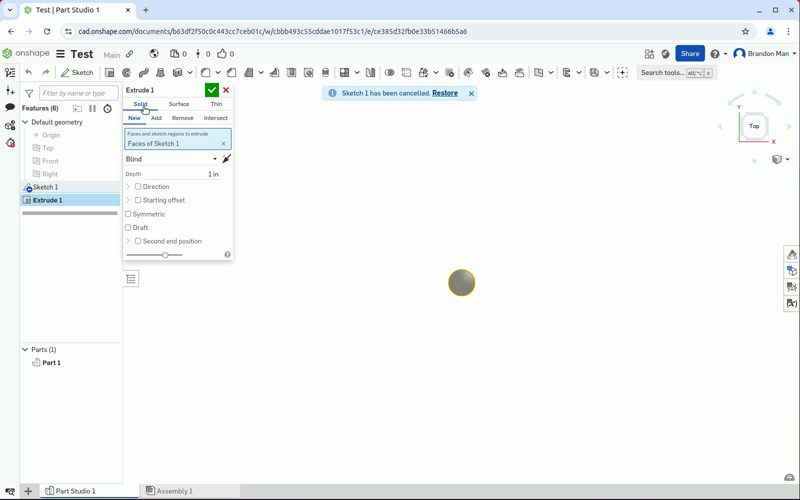
click(143, 106)
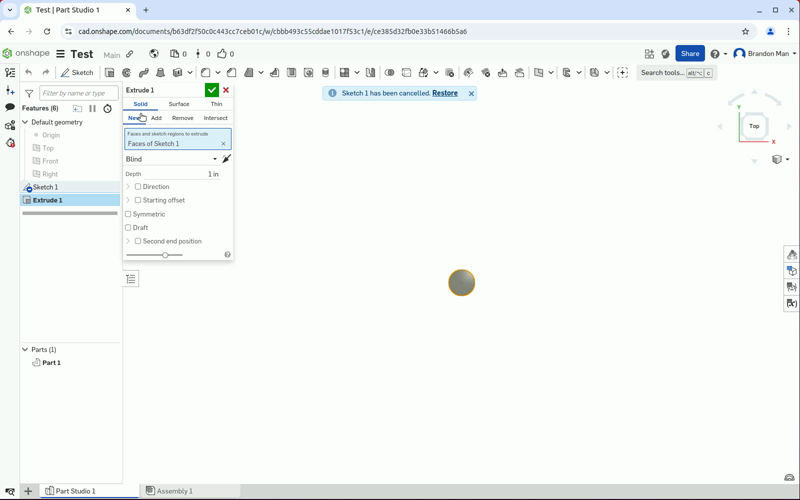
mouse_move(137, 120)
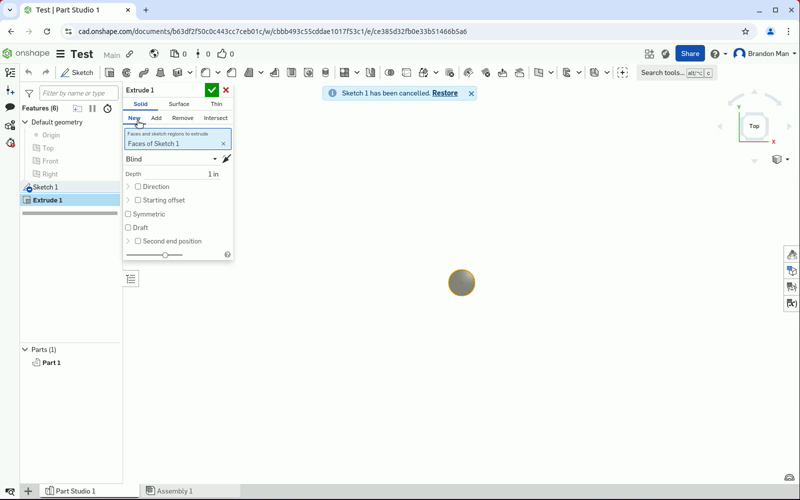
click(137, 120)
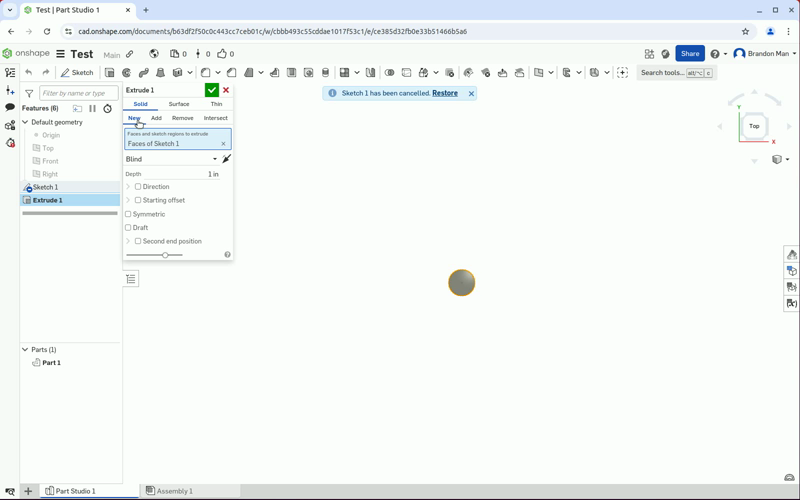
key(tab, 4)
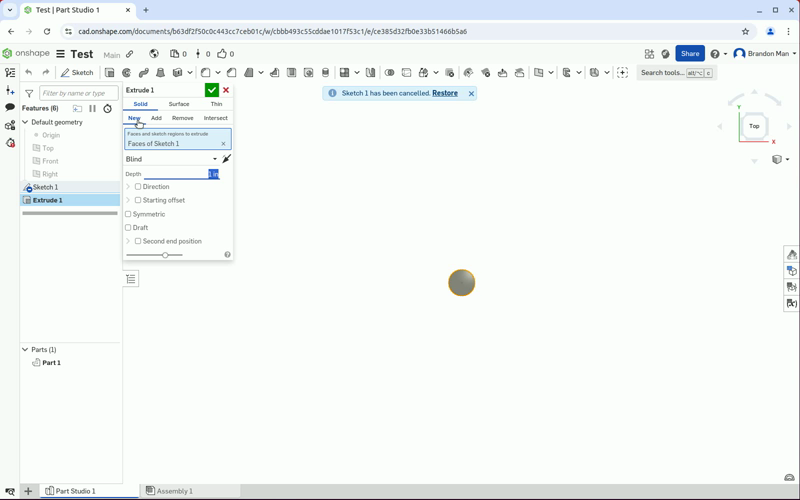
text(14.443)
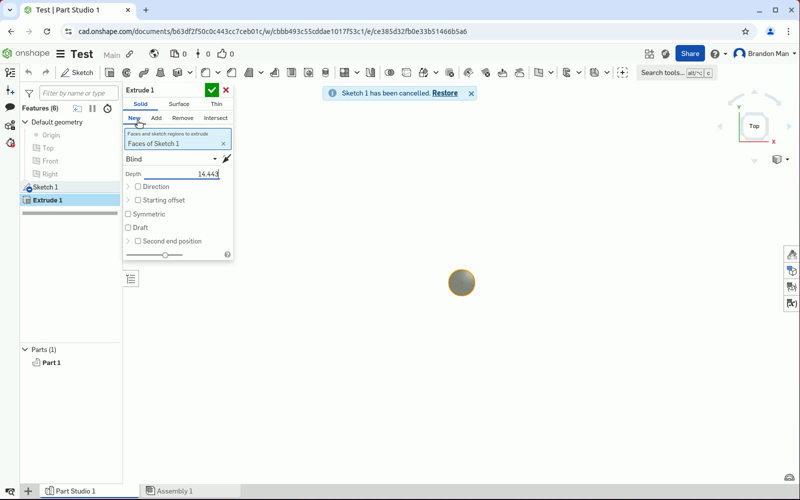
key(enter)
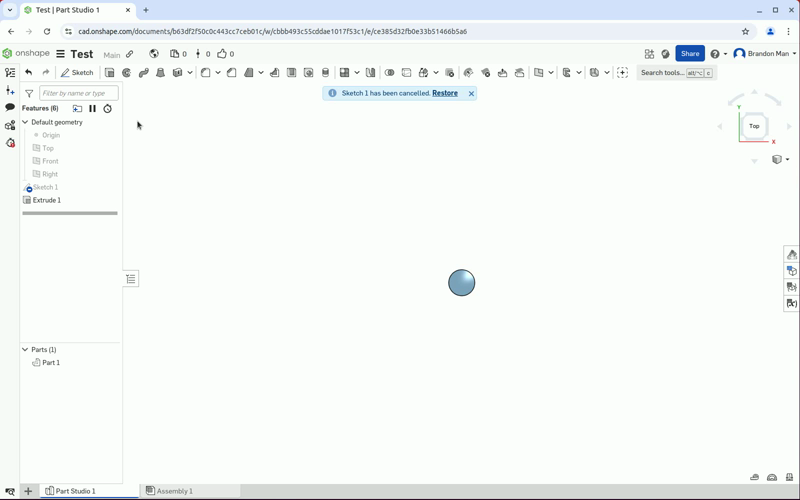
key(shift+h)
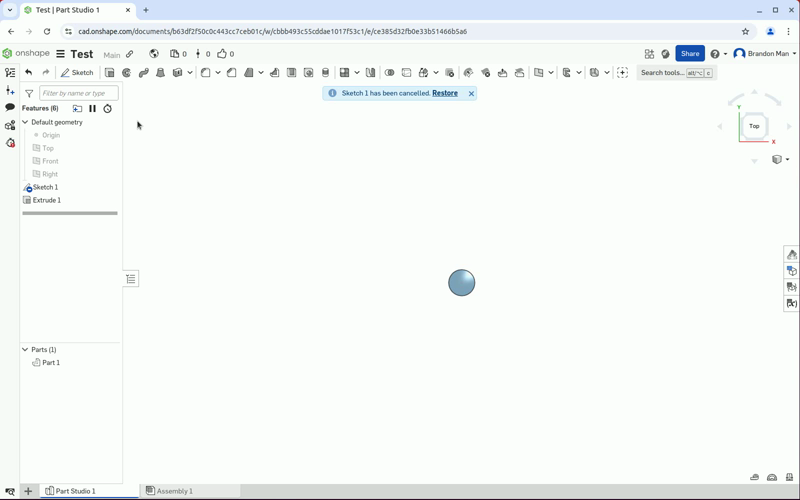
key(shift+h)
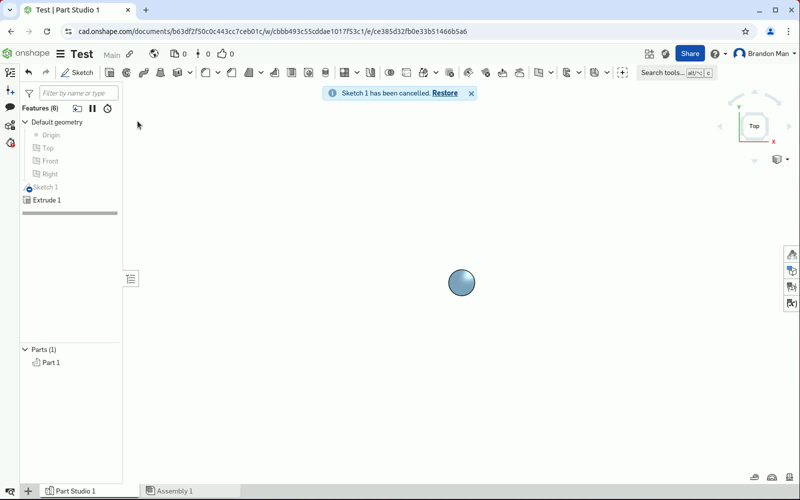
mouse_move(73, 189)
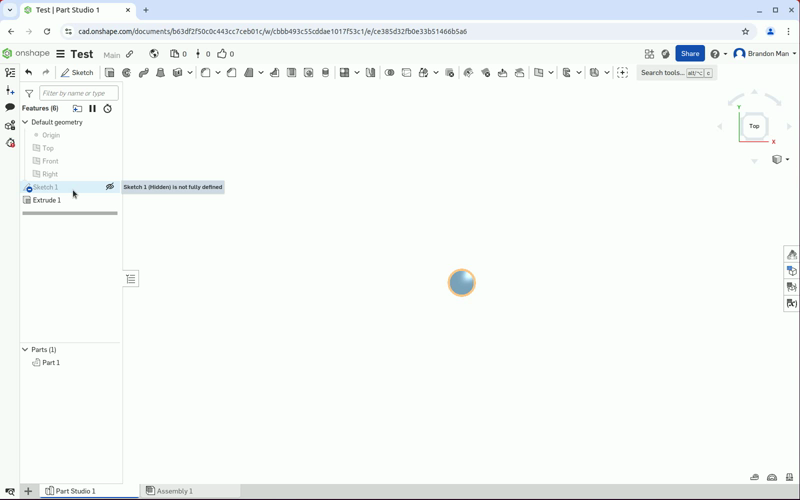
click(73, 189)
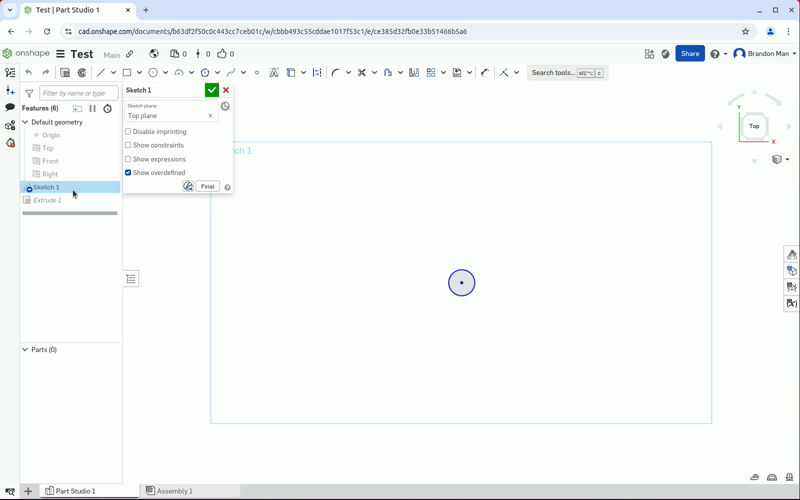
mouse_move(229, 92)
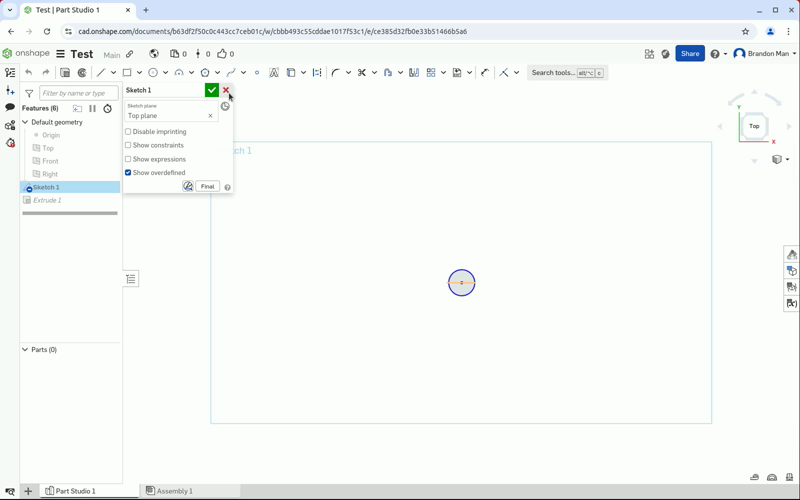
click(229, 92)
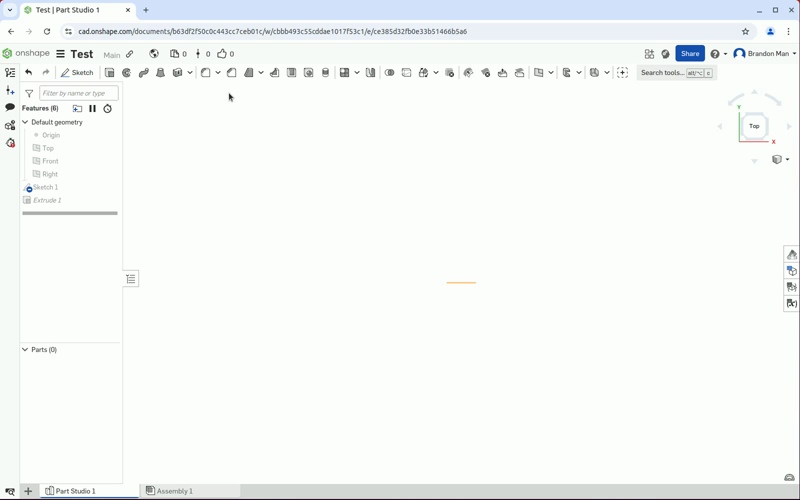
mouse_move(541, 75)
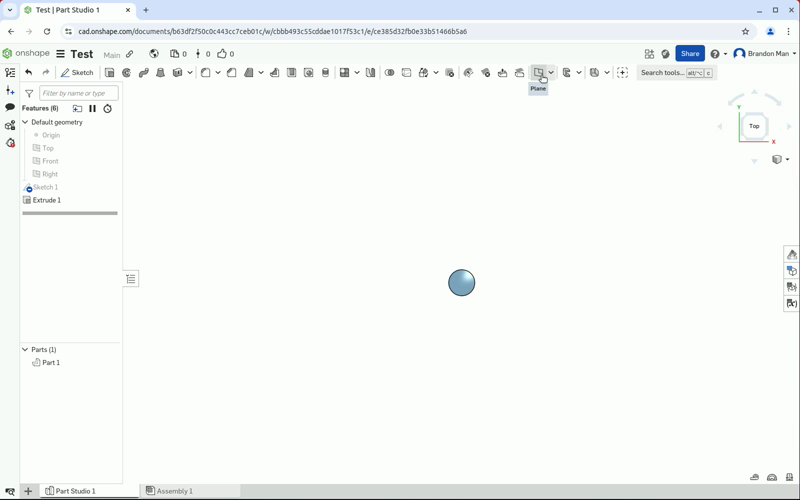
click(541, 75)
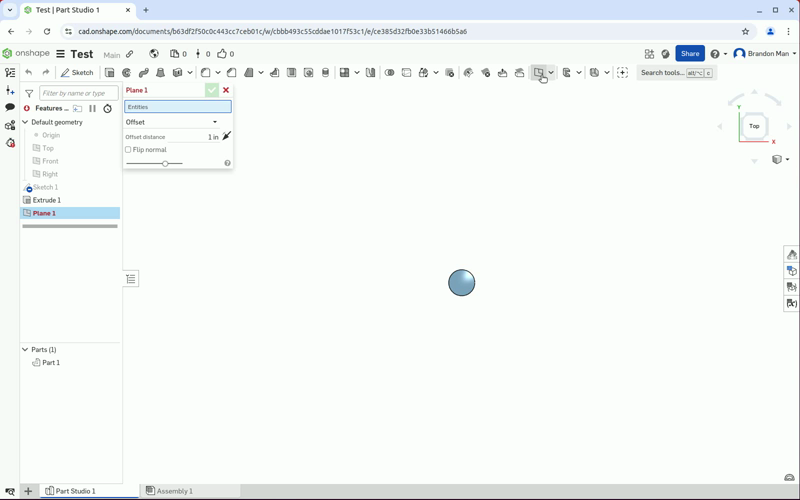
mouse_move(73, 150)
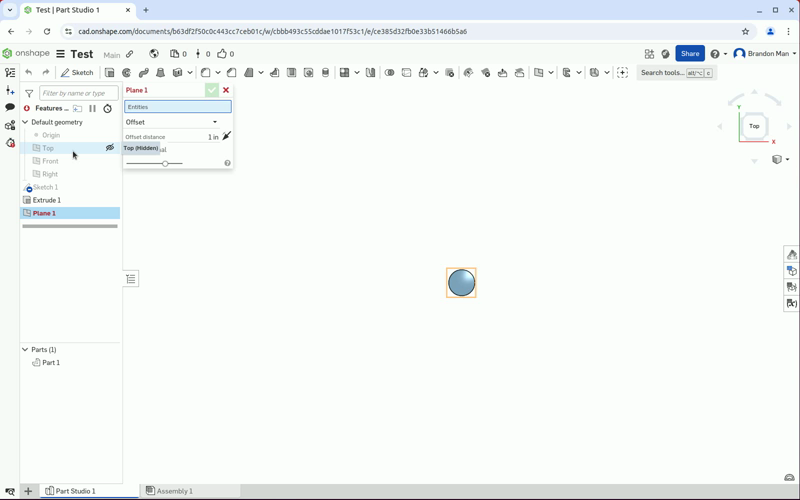
click(73, 150)
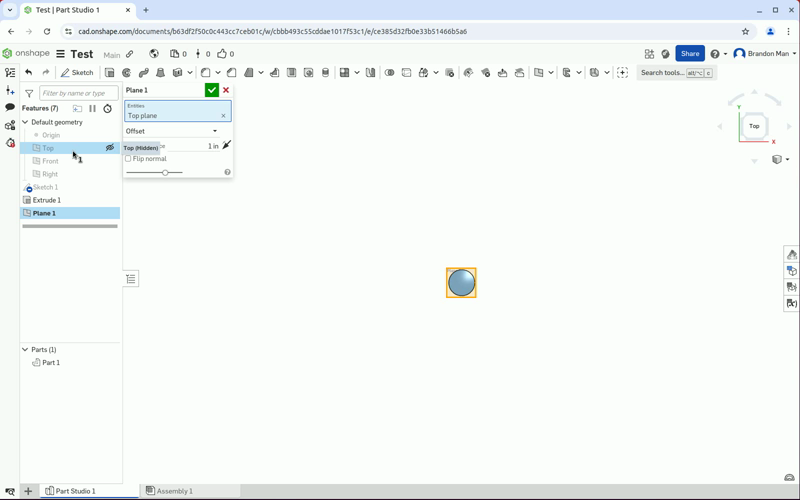
key(tab, 2)
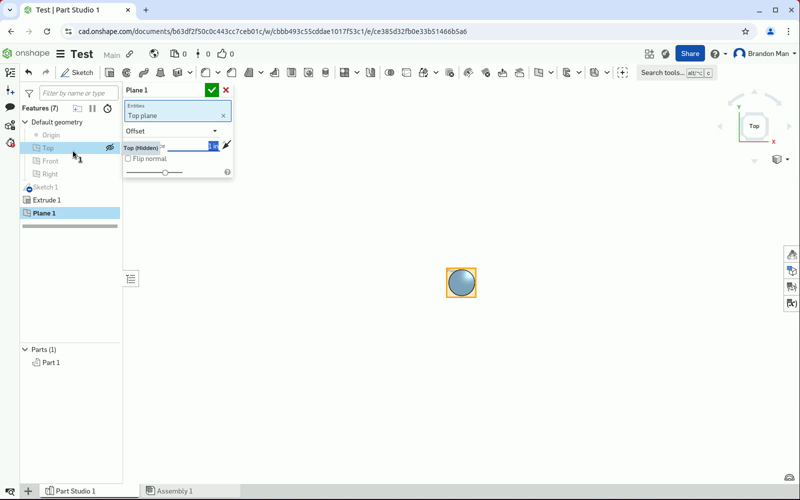
text(14.45)
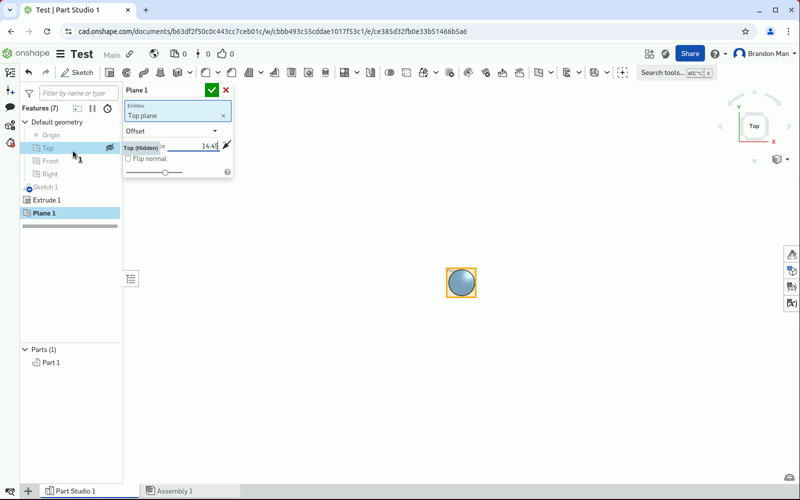
key(enter, 2)
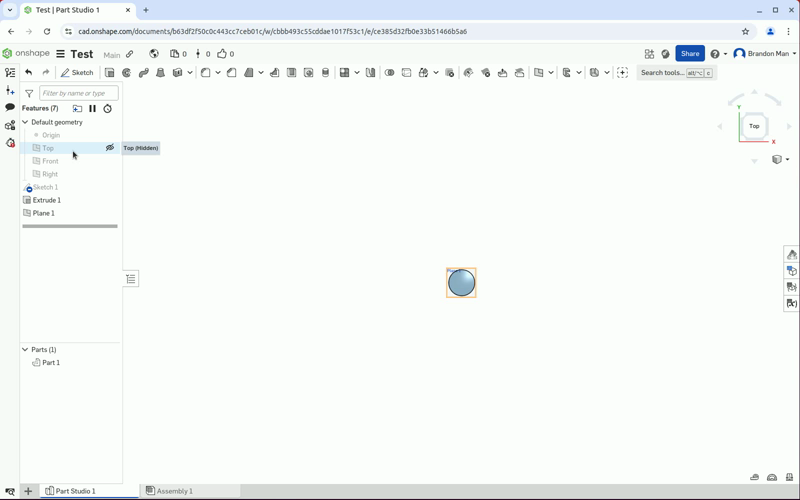
key(shift+s)
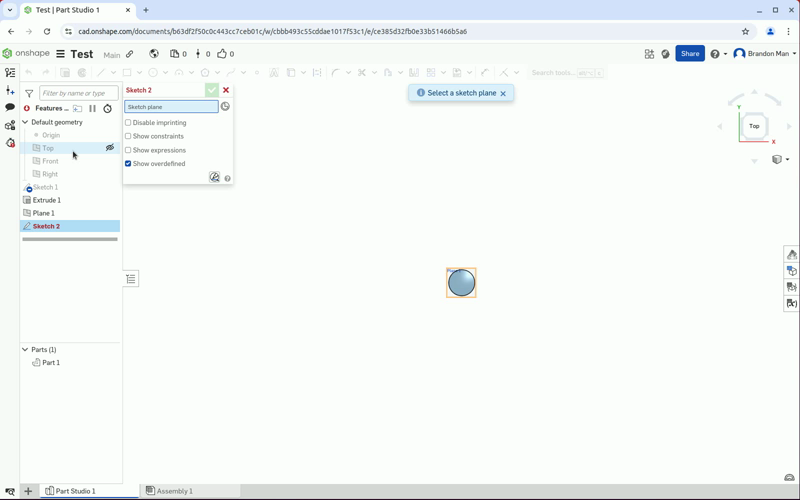
mouse_move(73, 215)
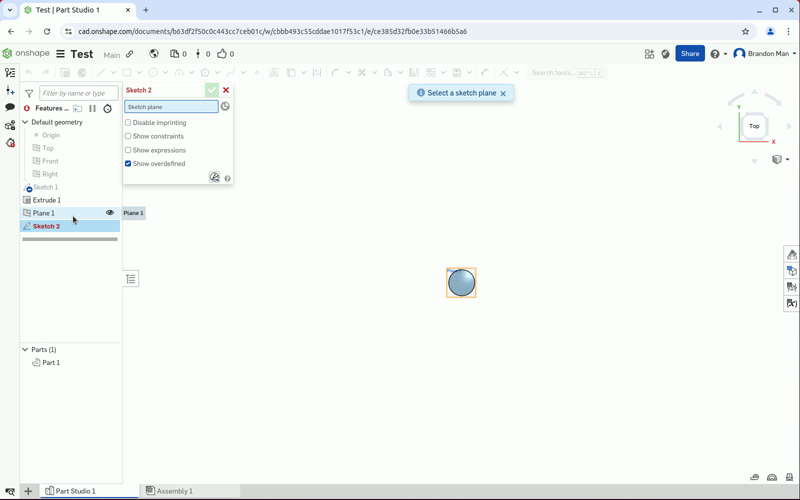
click(73, 215)
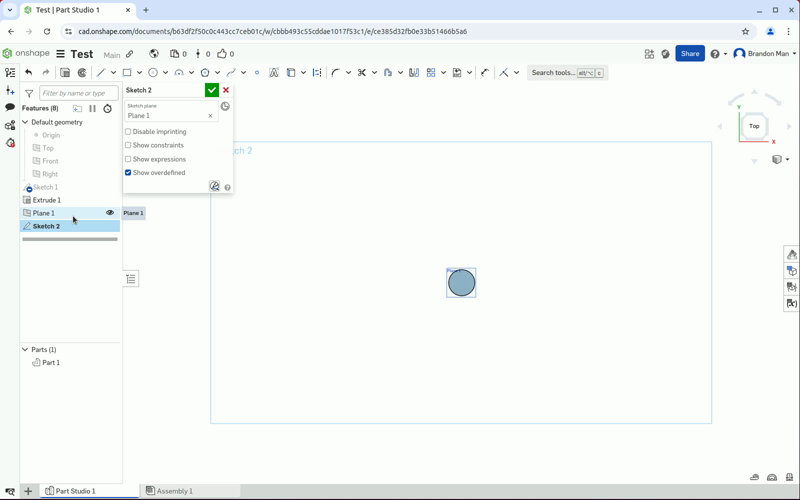
mouse_move(73, 352)
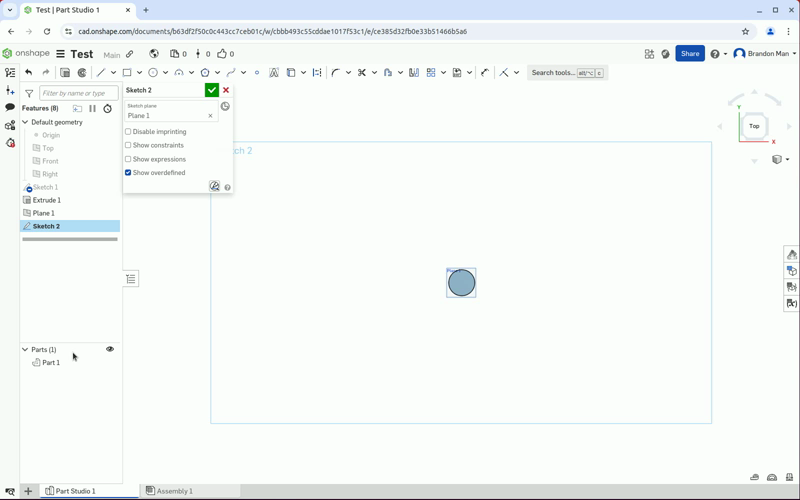
key(y)
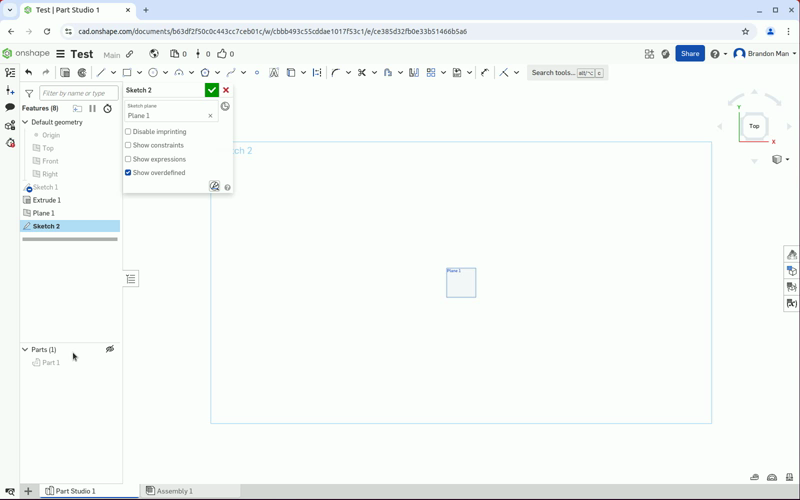
key(c)
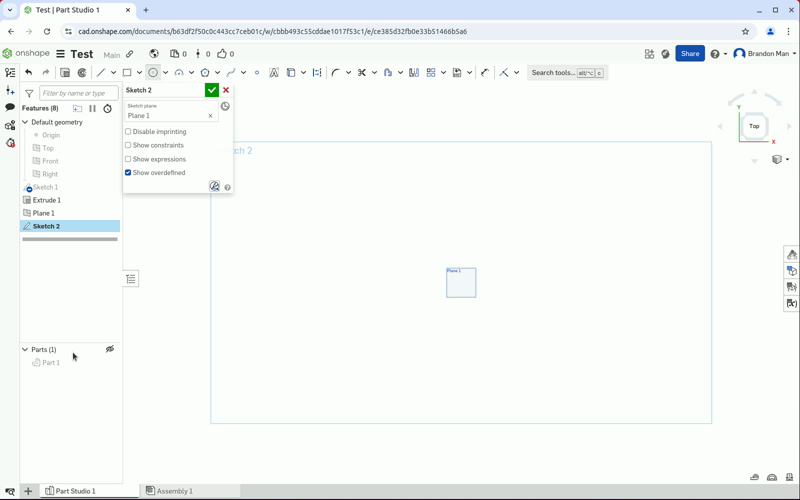
key_down(shift)
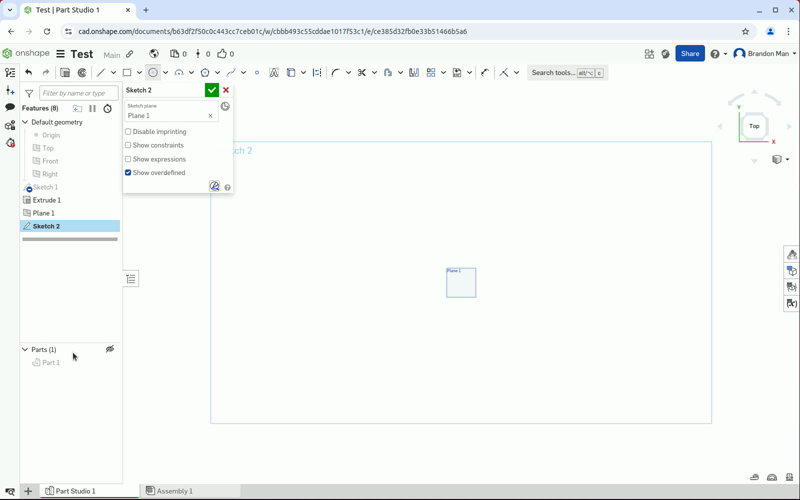
mouse_move(461, 282)
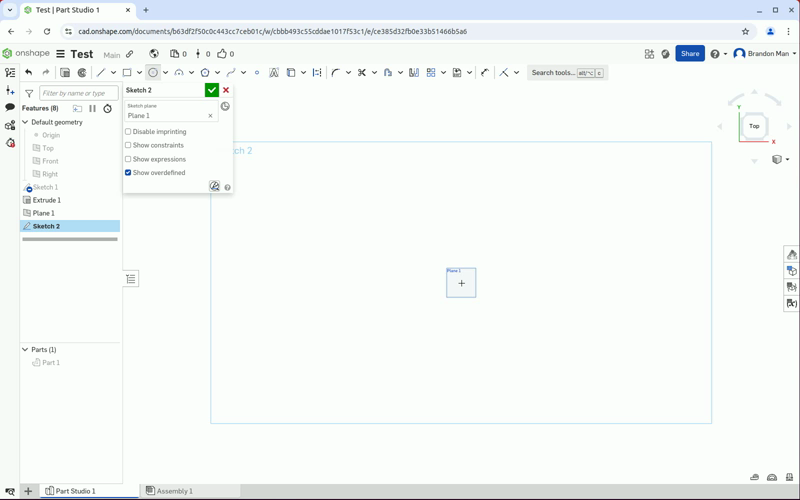
click(461, 282)
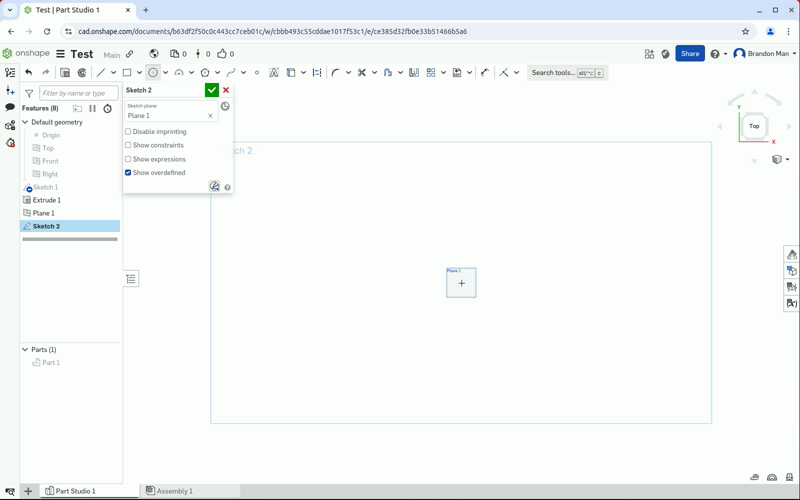
key_up(shift)
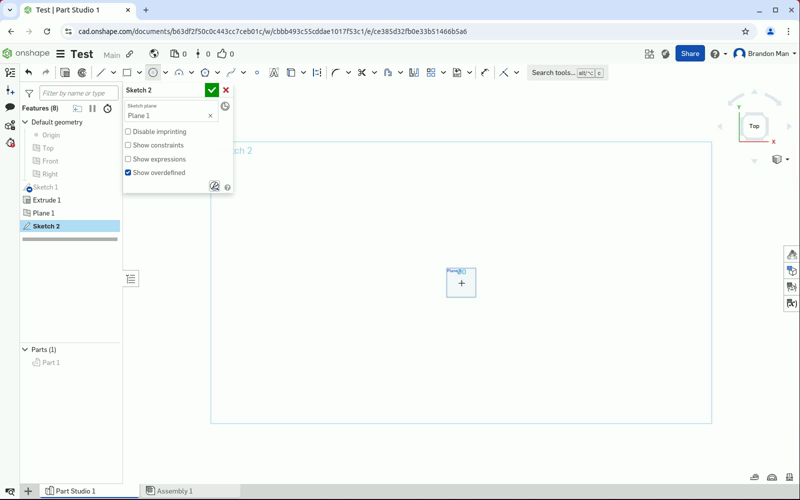
mouse_move(473, 282)
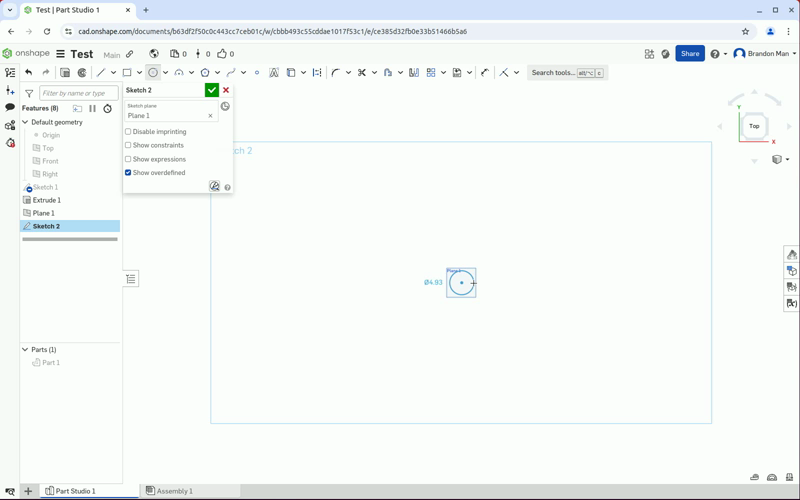
click(473, 282)
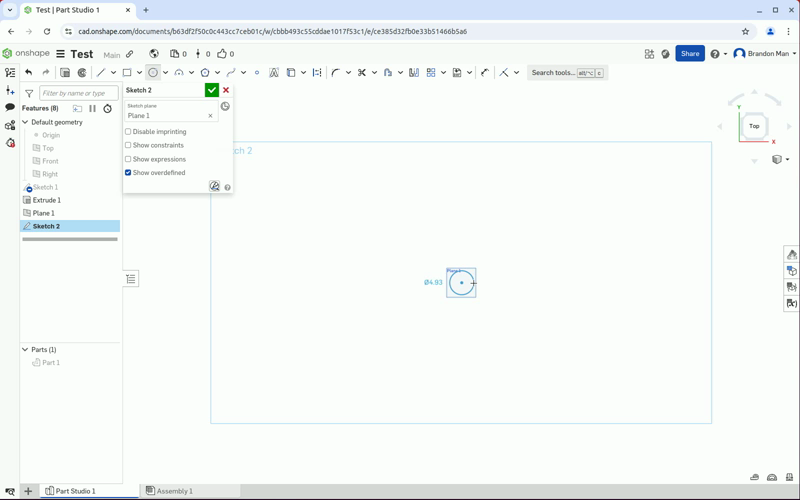
key(esc)
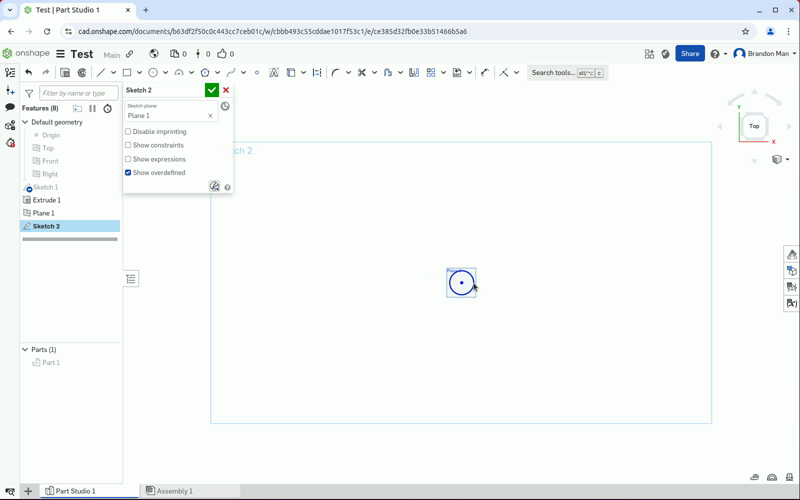
mouse_move(465, 281)
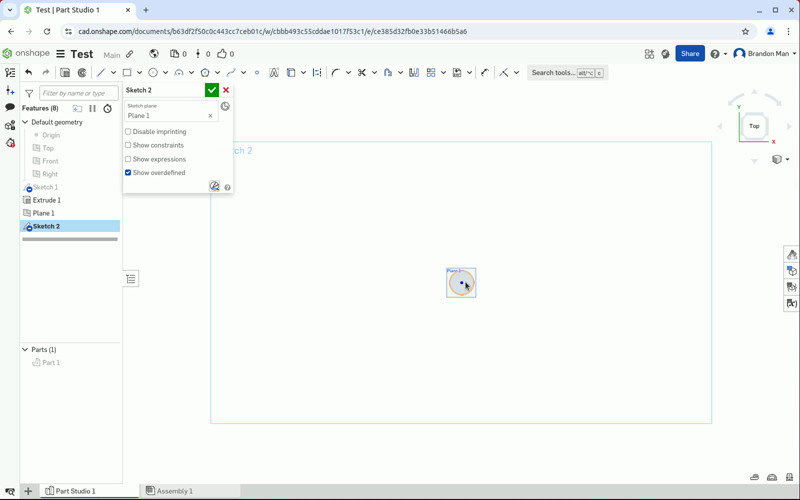
scroll(6)
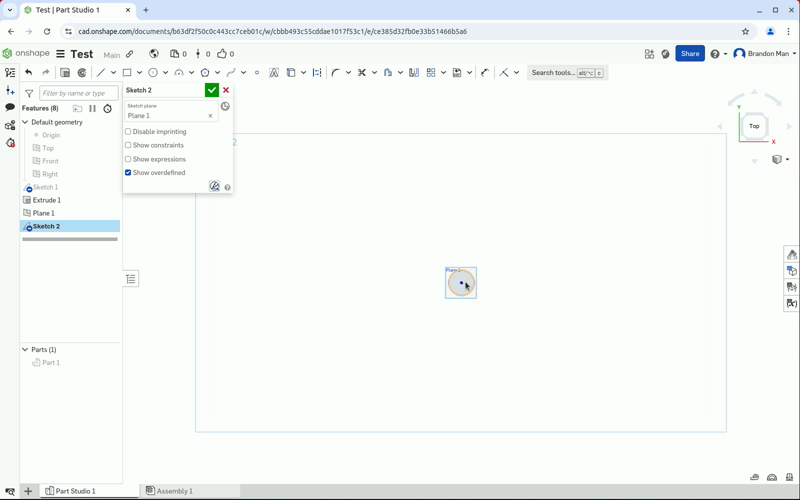
scroll(6)
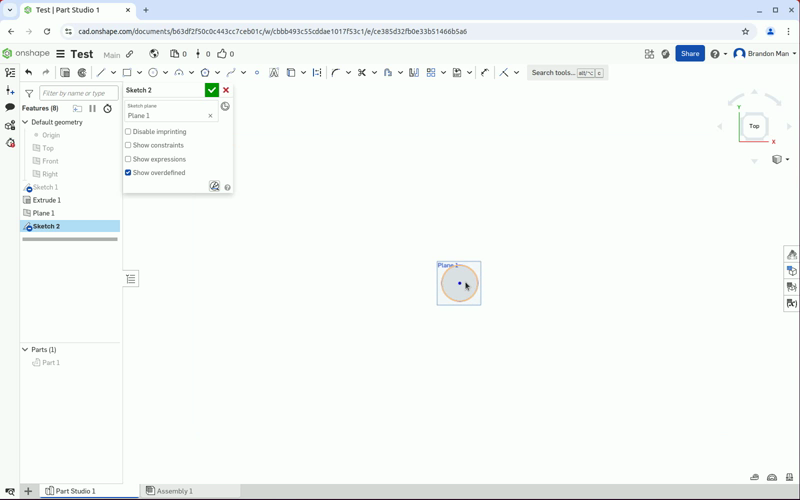
scroll(6)
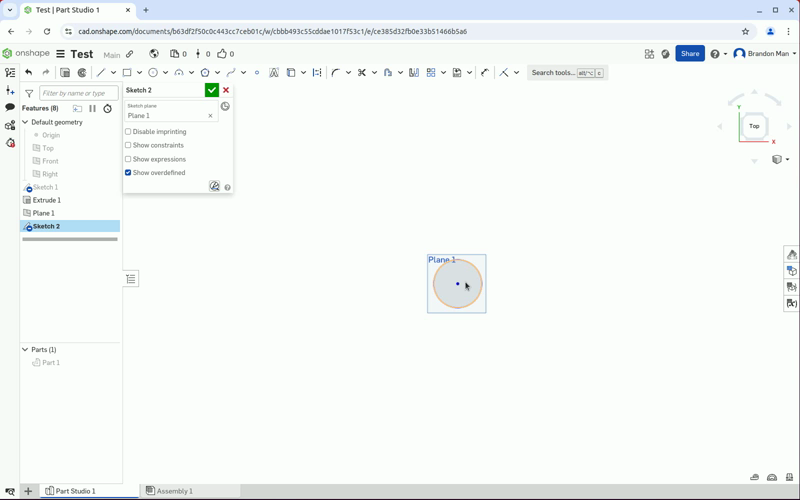
scroll(6)
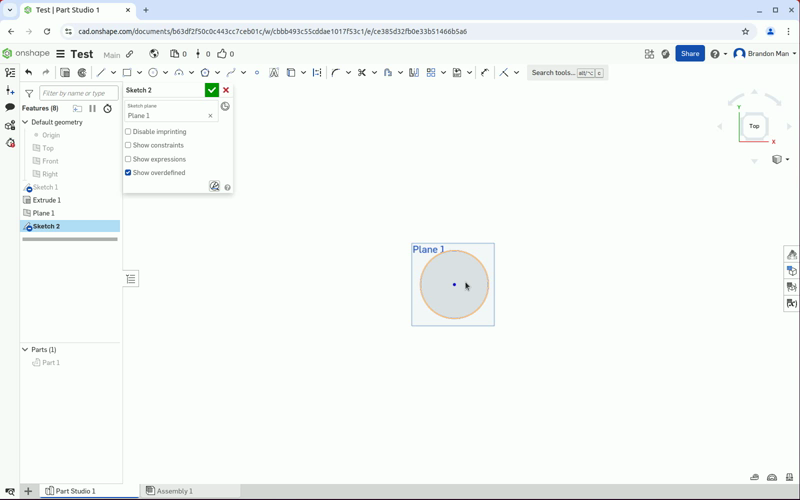
scroll(6)
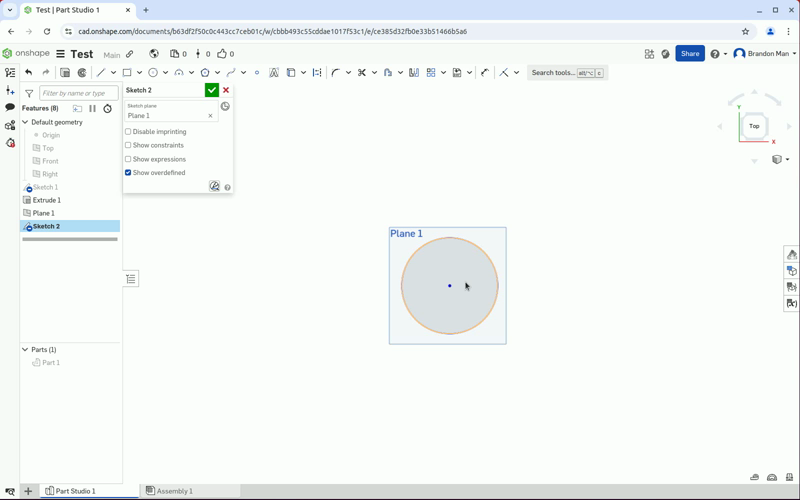
scroll(6)
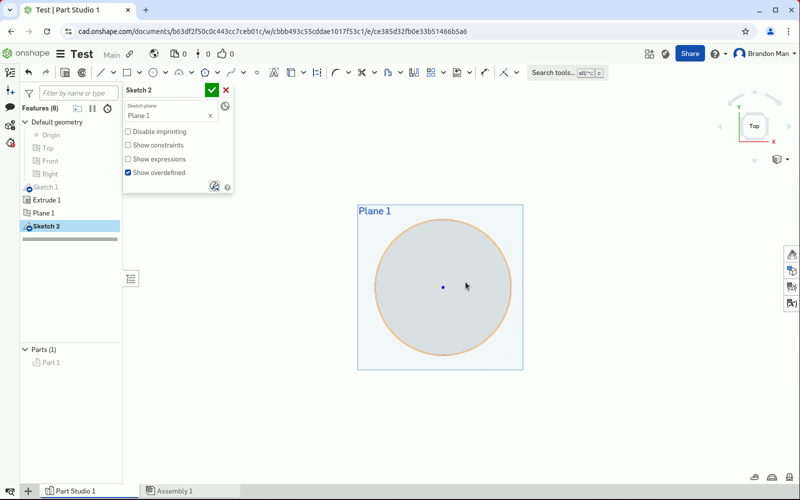
scroll(6)
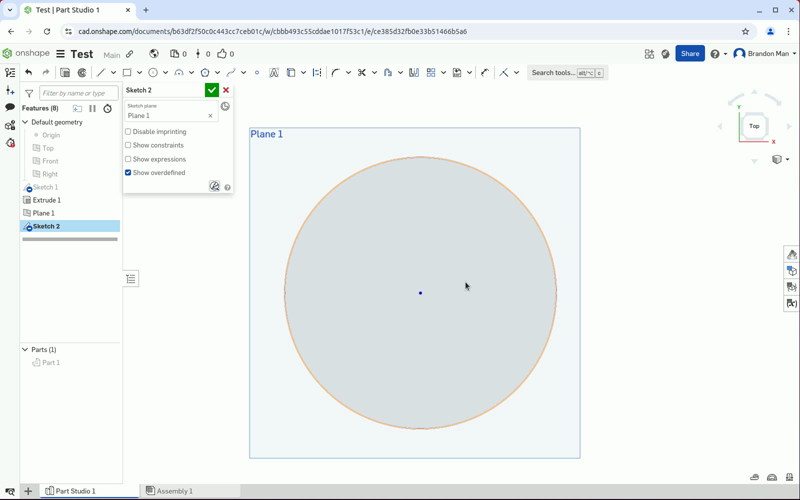
click(465, 281)
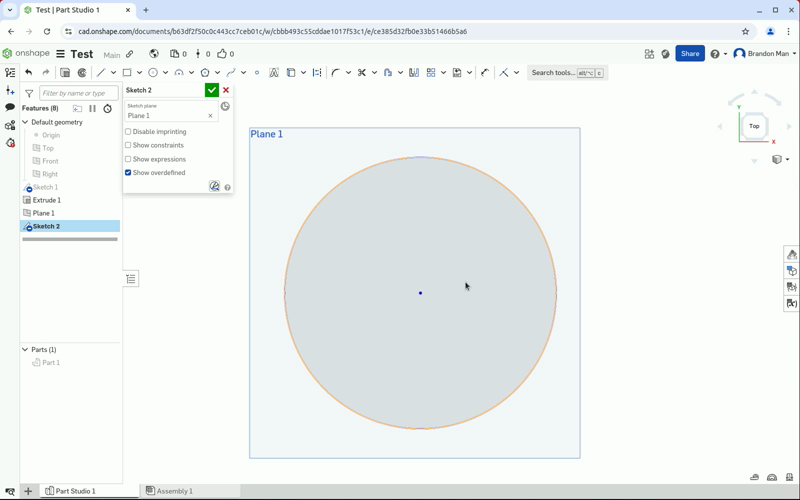
scroll(-6)
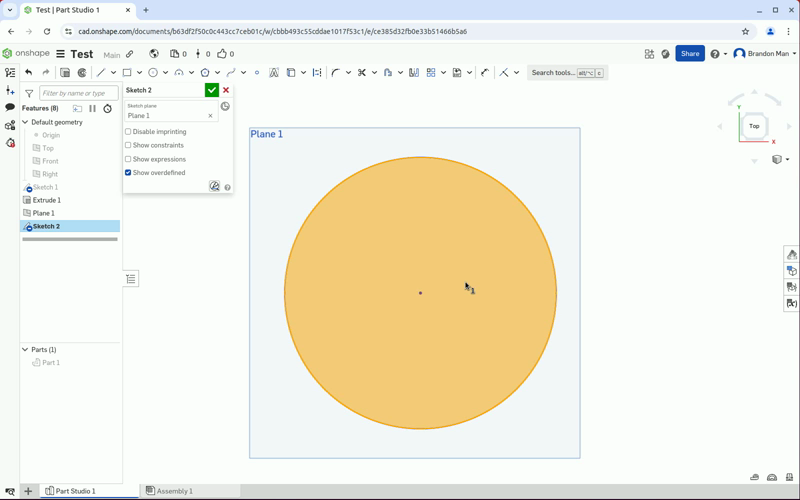
scroll(-6)
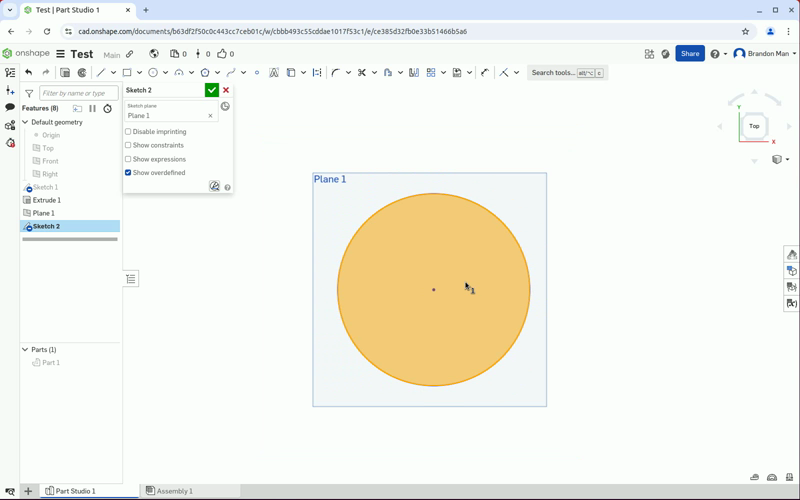
scroll(-6)
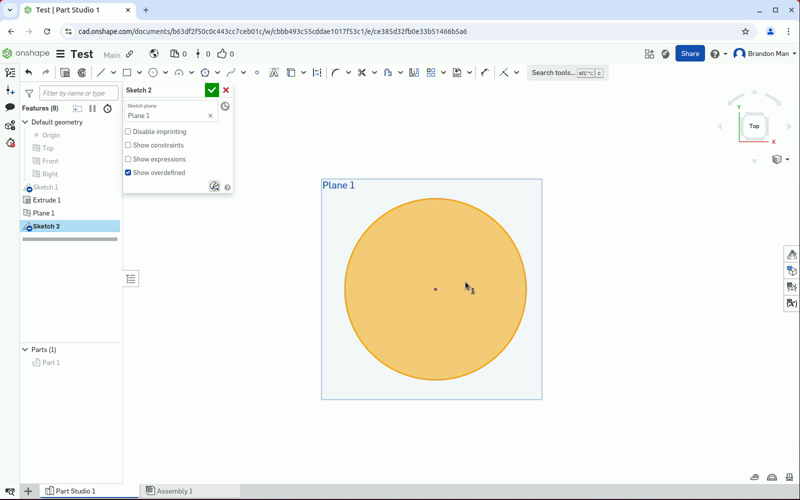
scroll(-6)
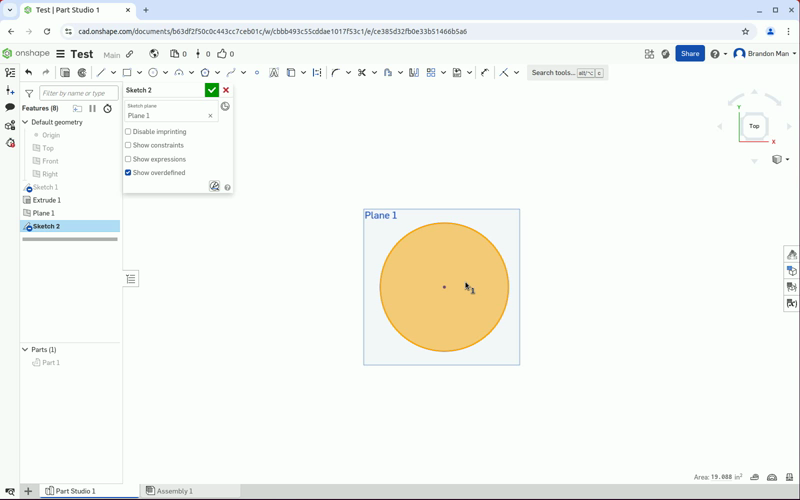
scroll(-6)
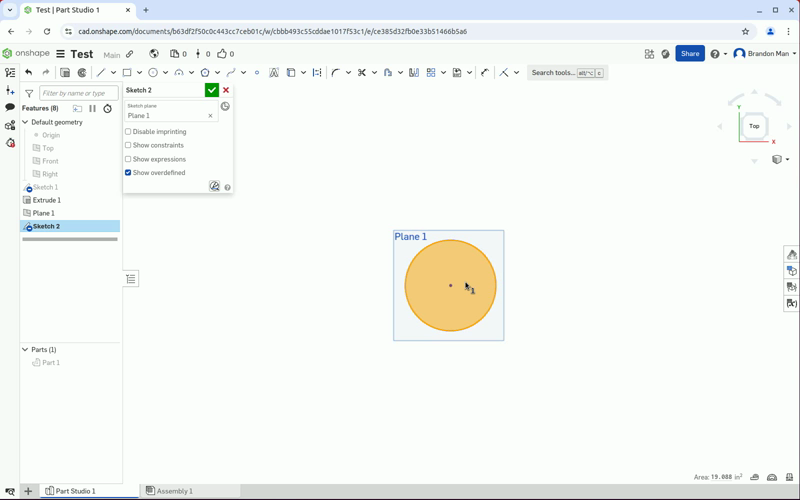
scroll(-6)
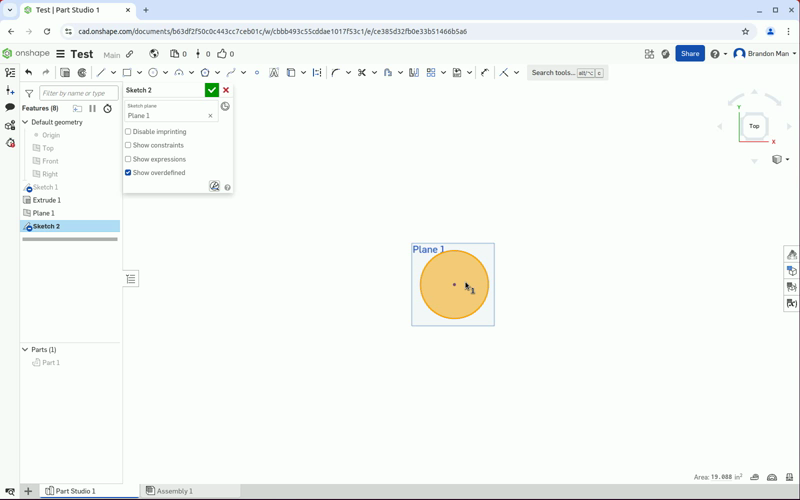
scroll(-6)
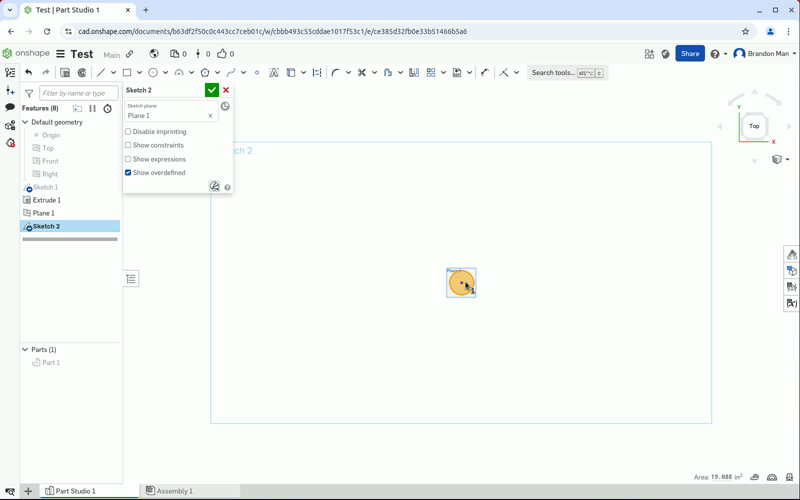
mouse_move(73, 352)
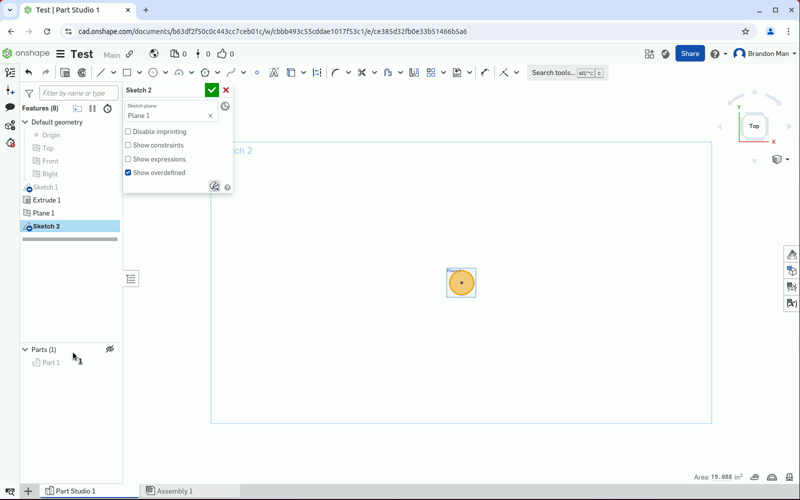
key(shift+y)
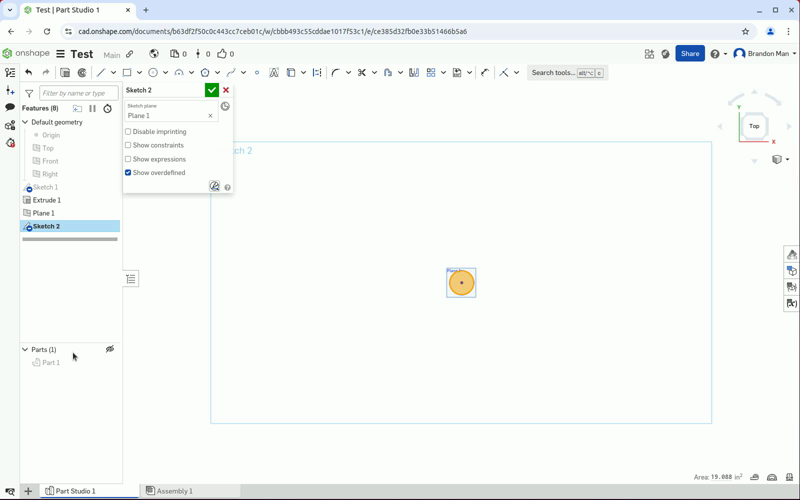
key(shift+e)
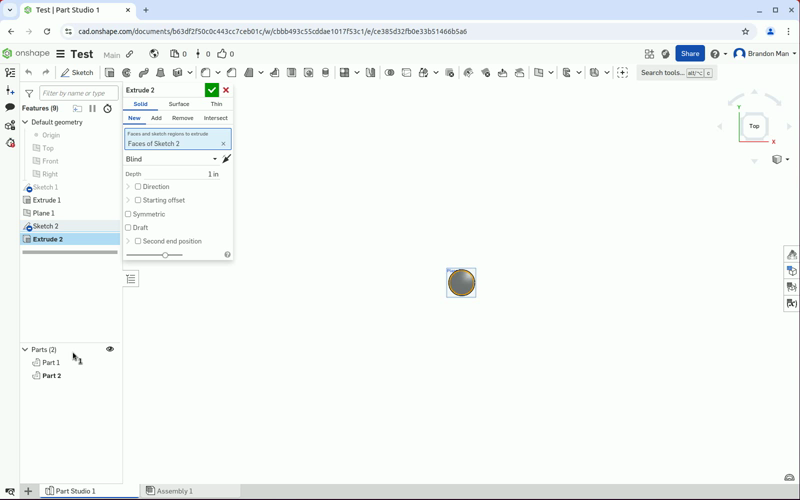
mouse_move(143, 106)
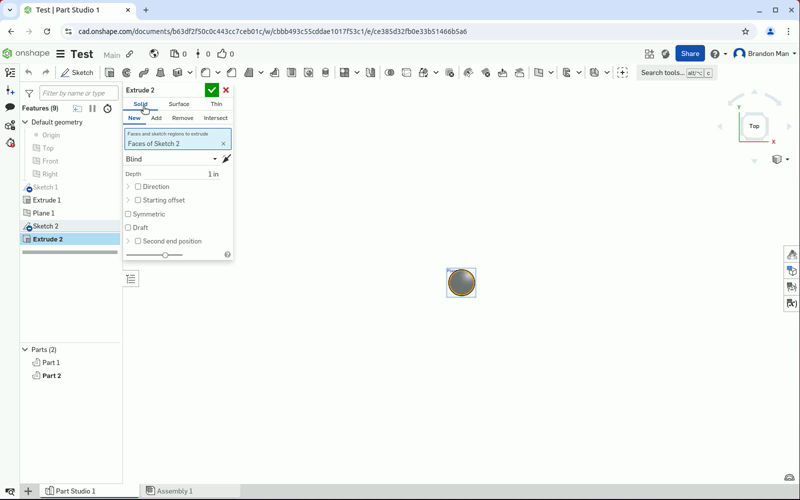
click(143, 106)
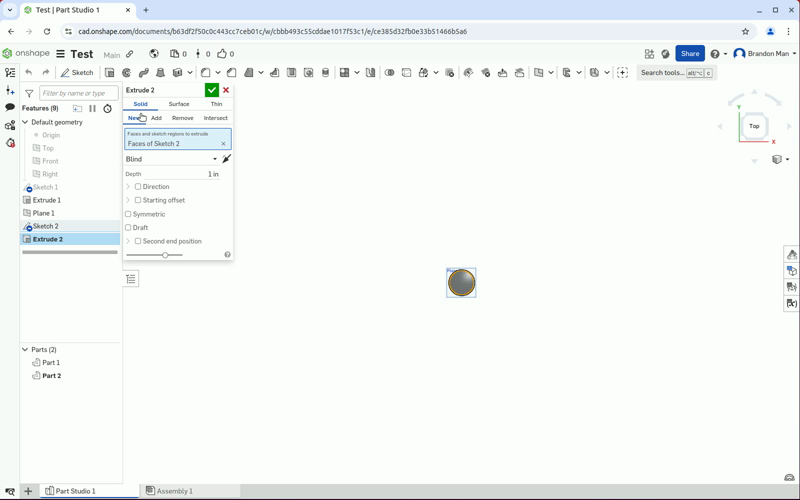
mouse_move(137, 120)
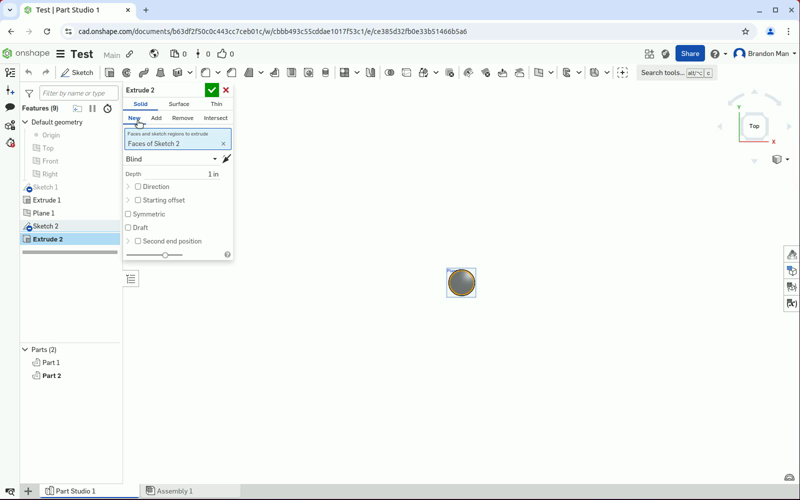
click(137, 120)
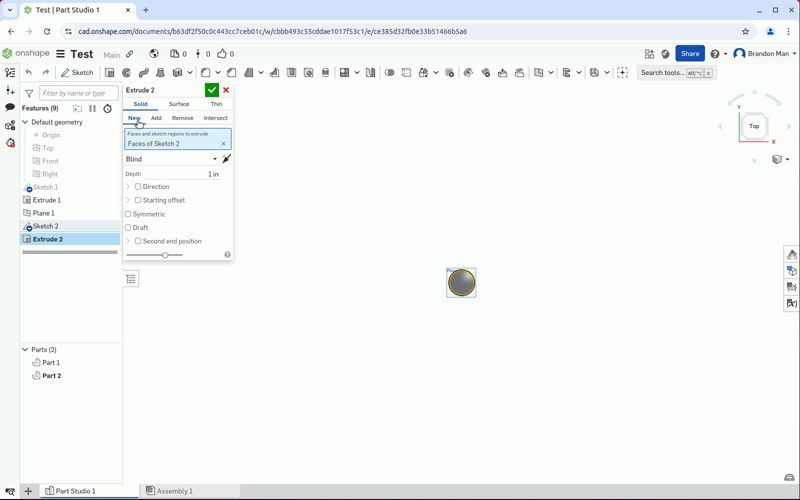
key(tab, 4)
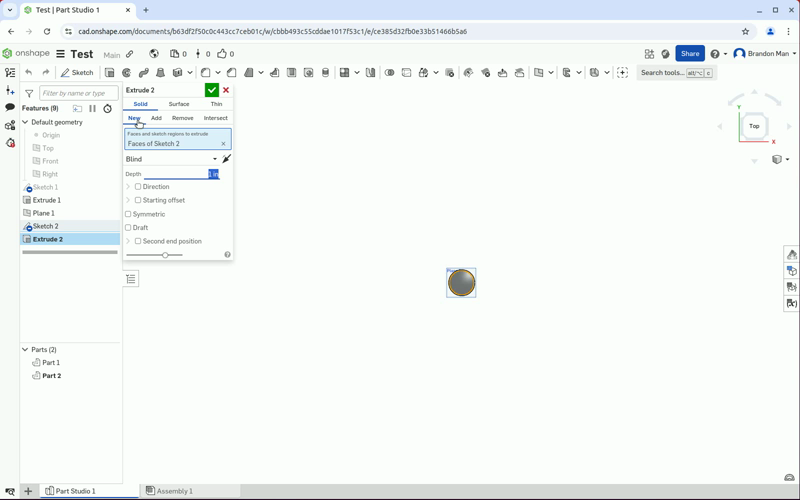
text(8.666)
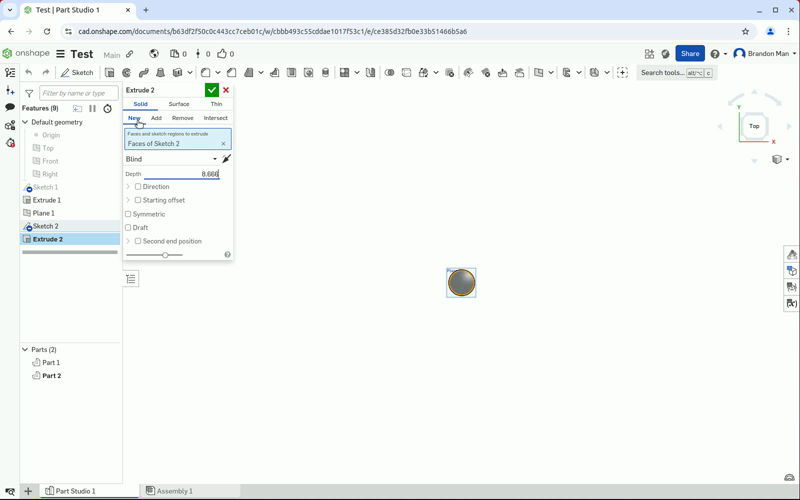
key(enter)
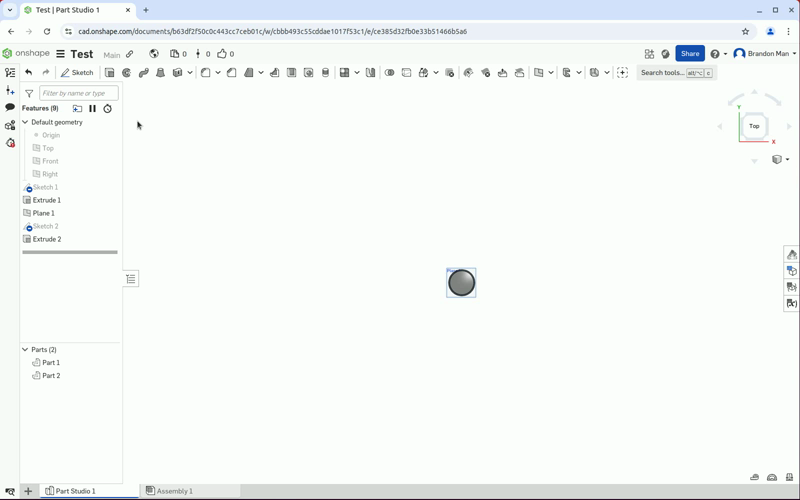
key(shift+h)
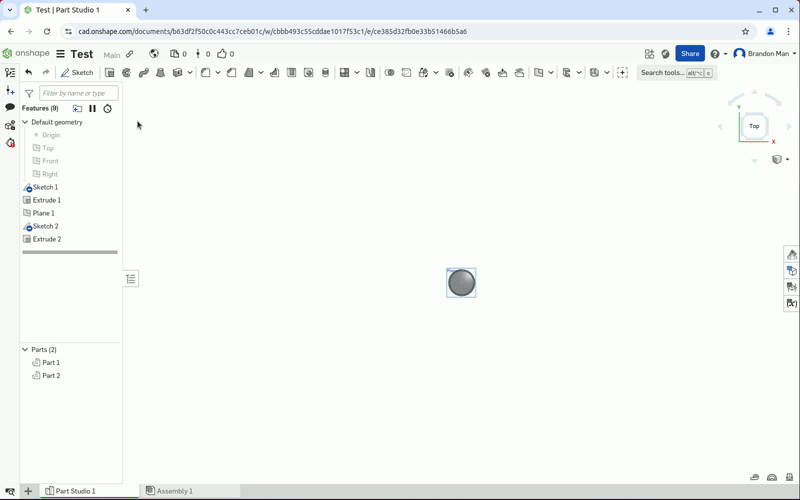
key(shift+h)
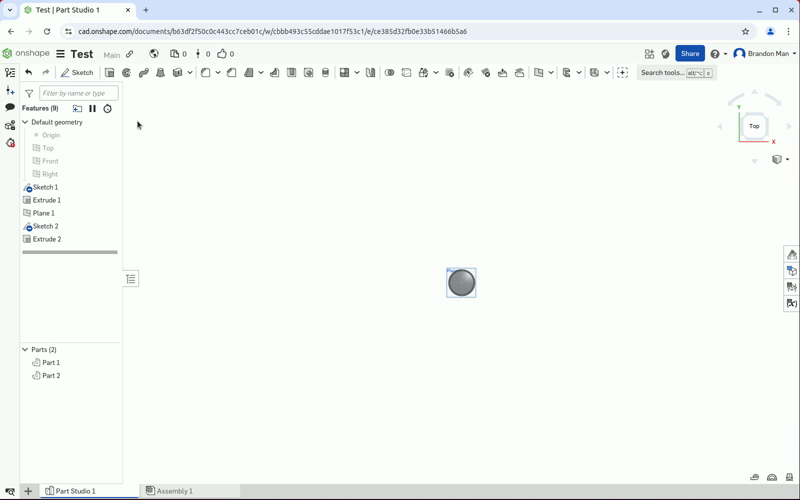
key(shift+7)
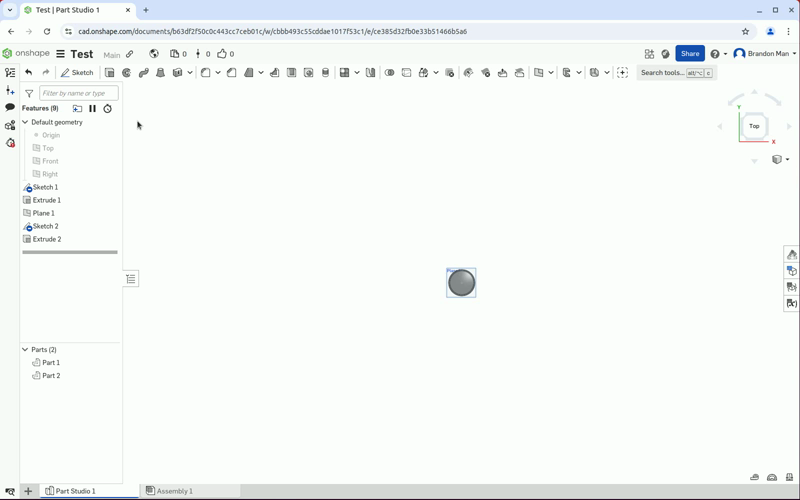
key(up, 3)
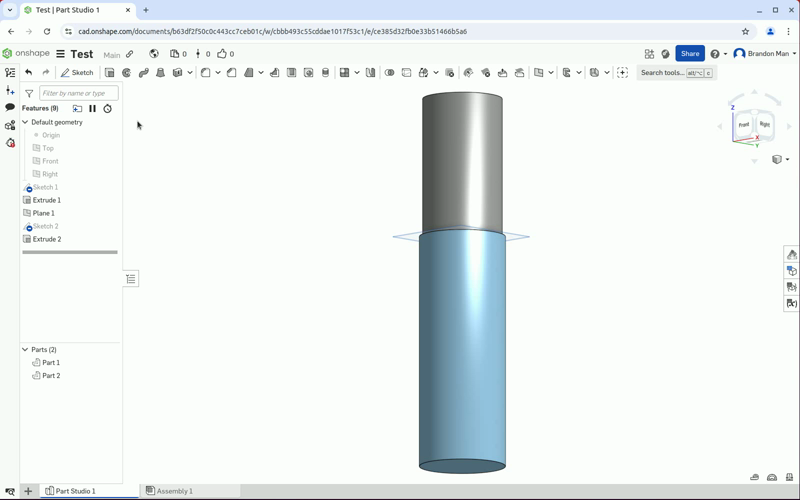
key(left, 3)
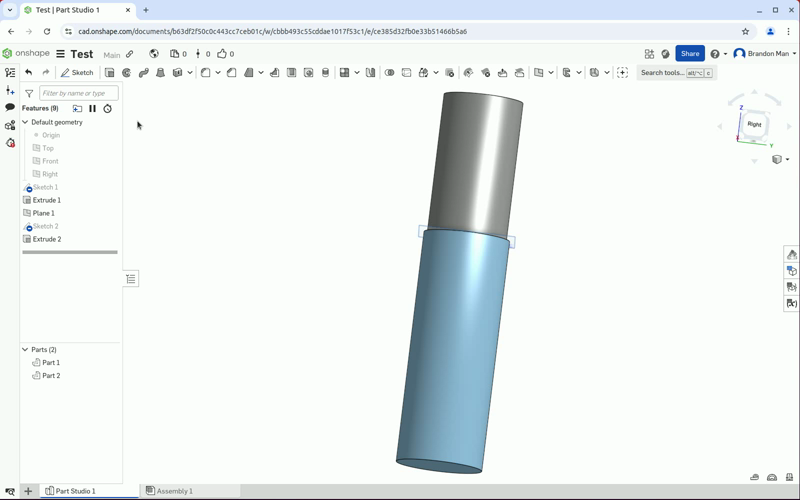
key(right, 3)
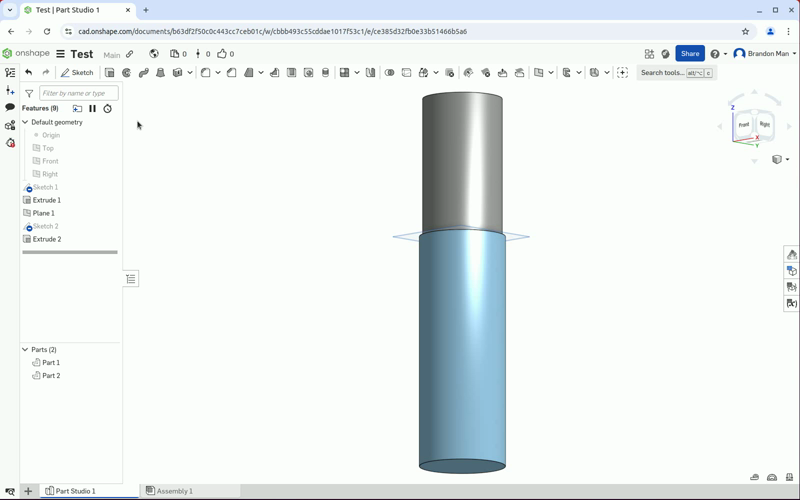
key(down, 3)
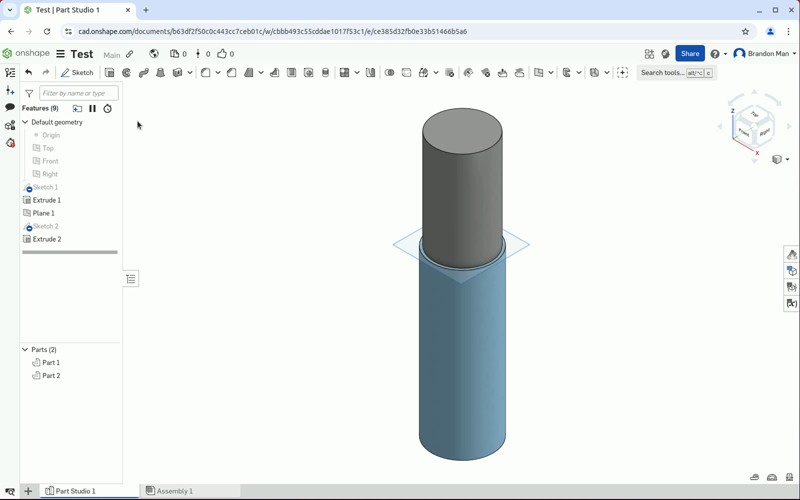
mouse_move(73, 189)
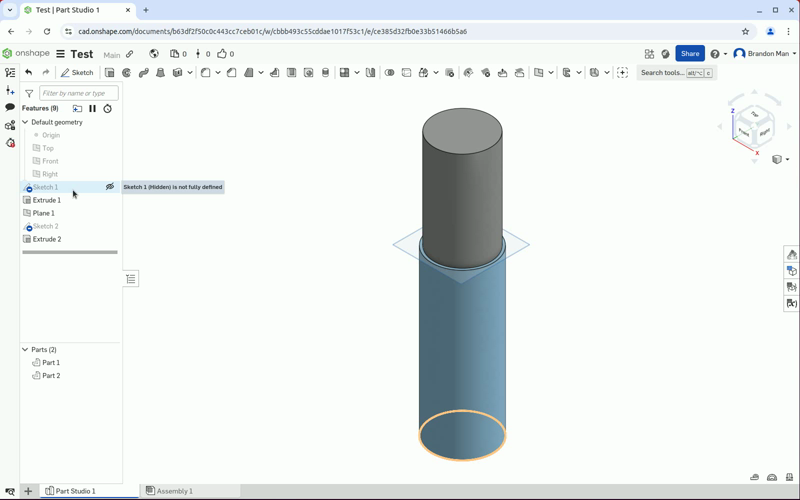
click(73, 189)